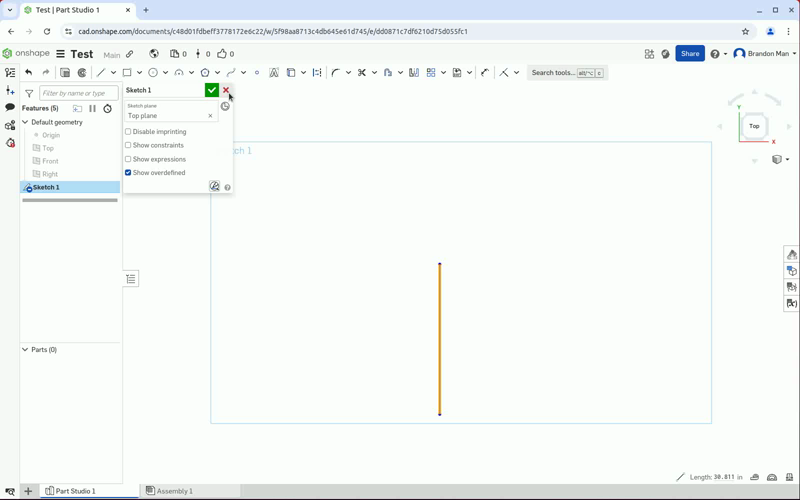
key(shift+h)
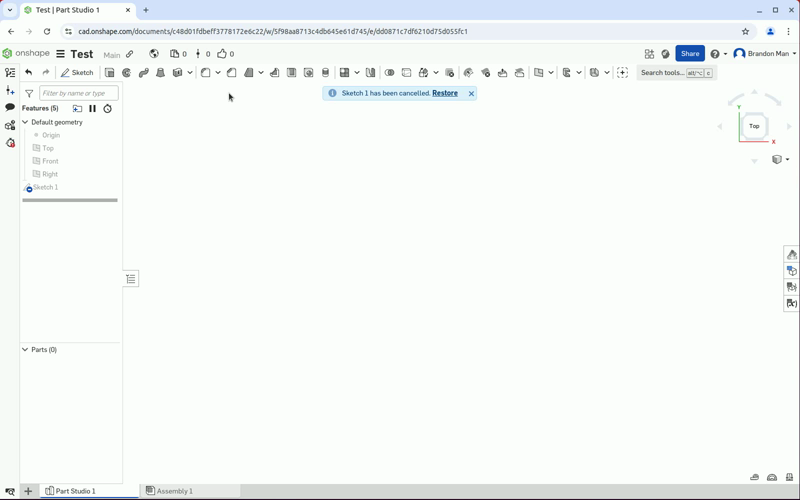
mouse_move(73, 352)
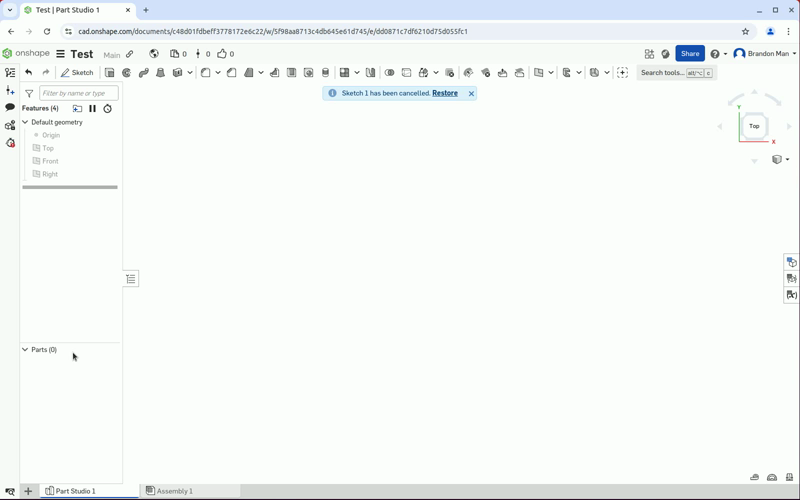
key(y)
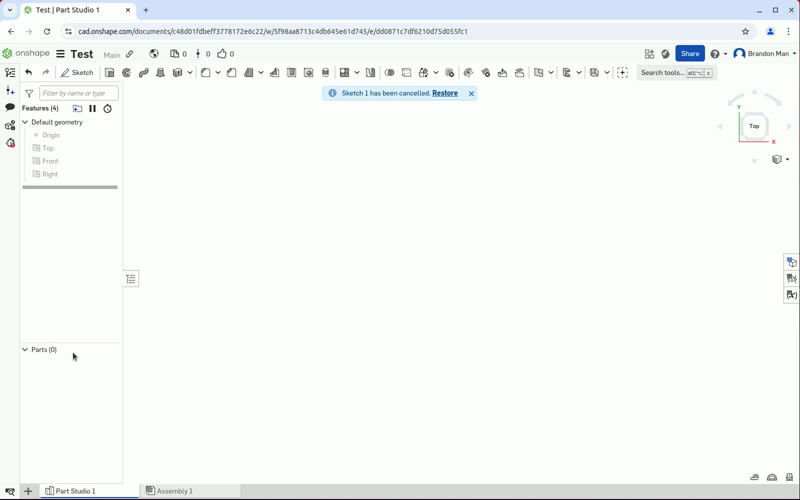
key(shift+p)
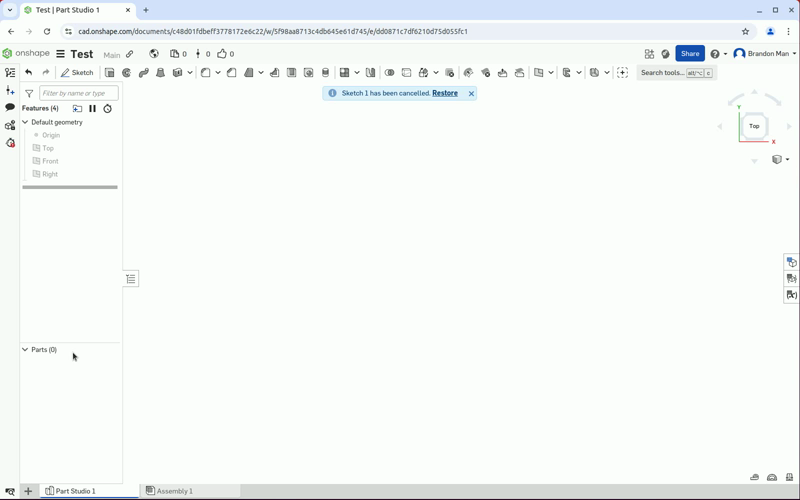
key(space)
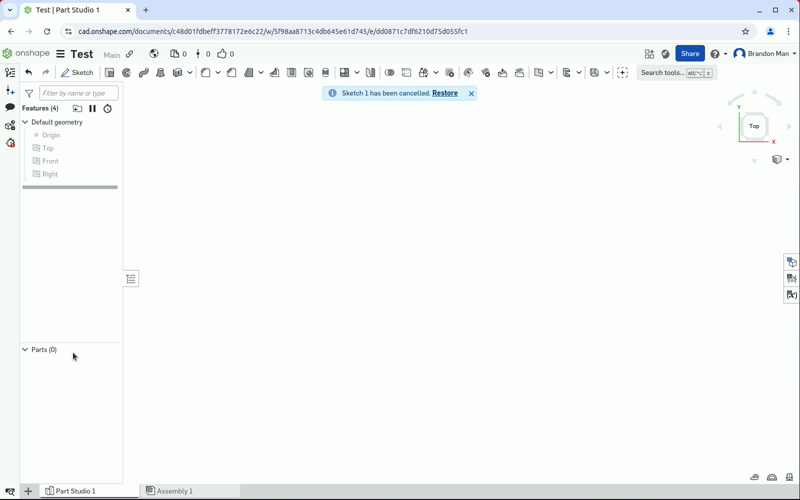
key_down(shift)
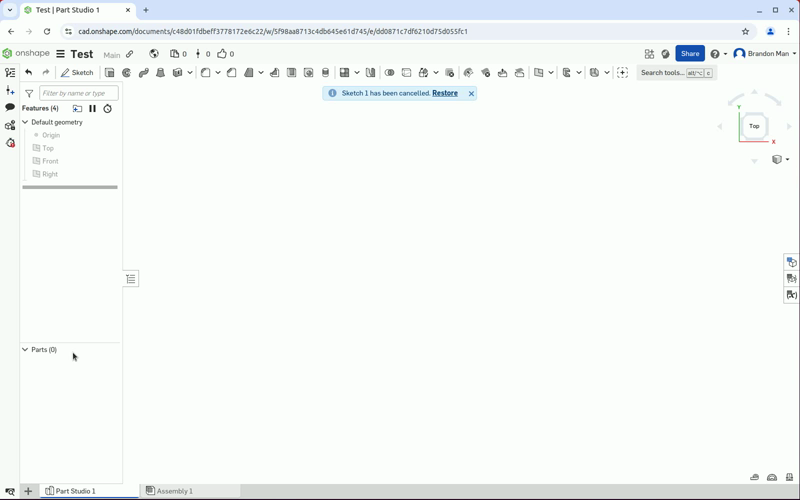
key(up)
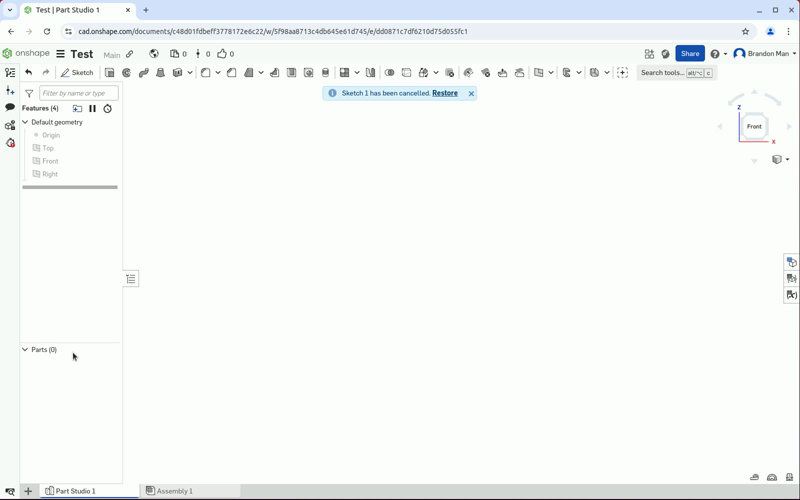
key_up(shift)
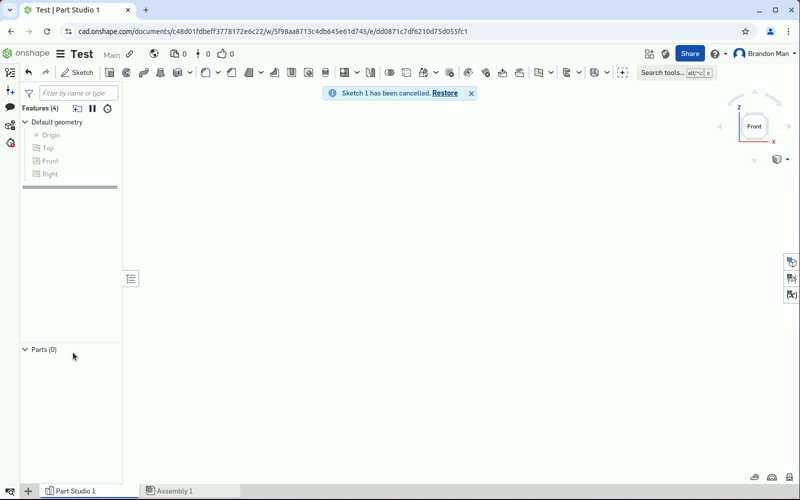
mouse_move(73, 352)
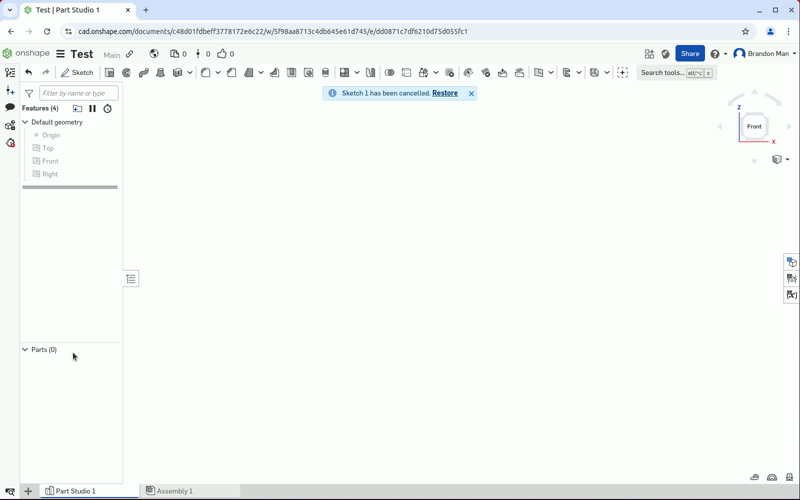
key(shift+y)
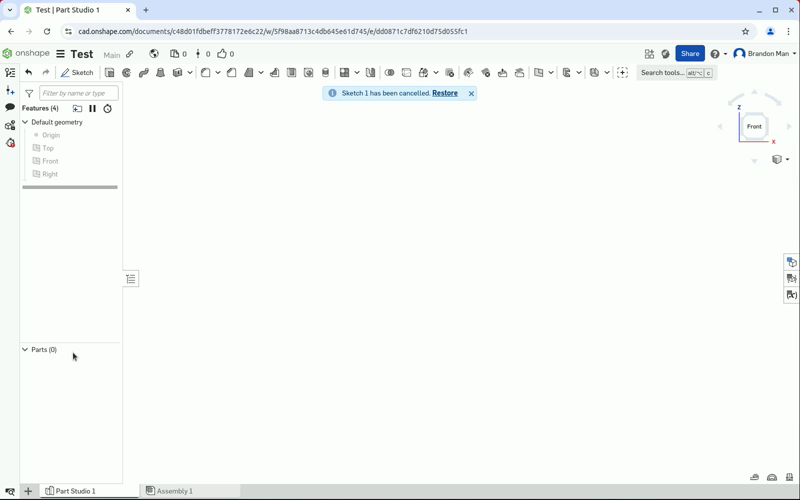
key(shift+s)
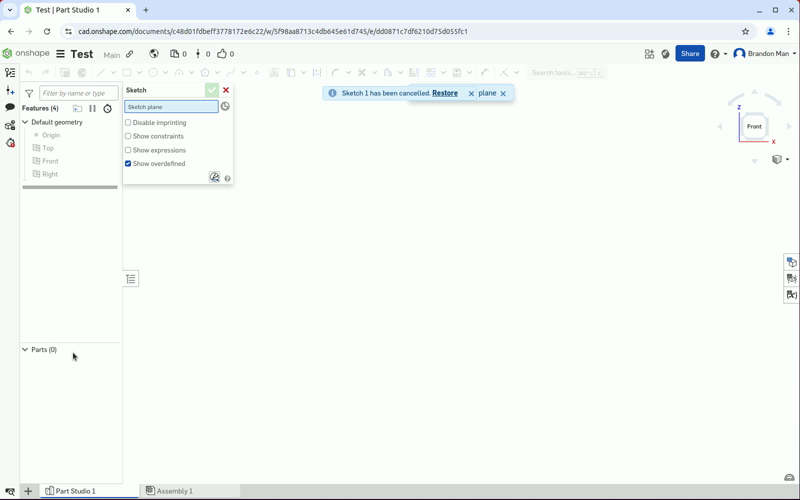
mouse_move(73, 163)
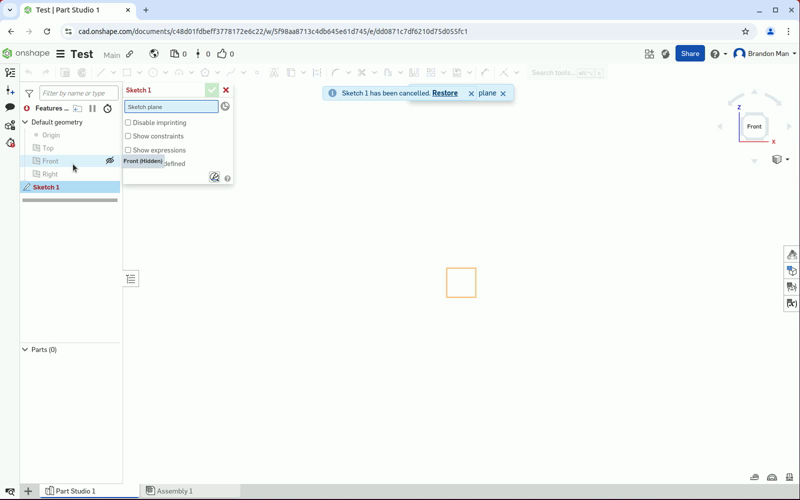
click(73, 163)
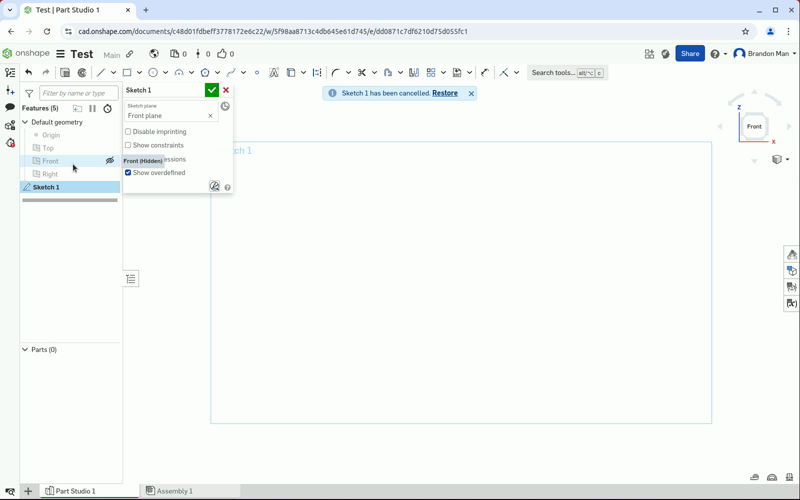
mouse_move(73, 352)
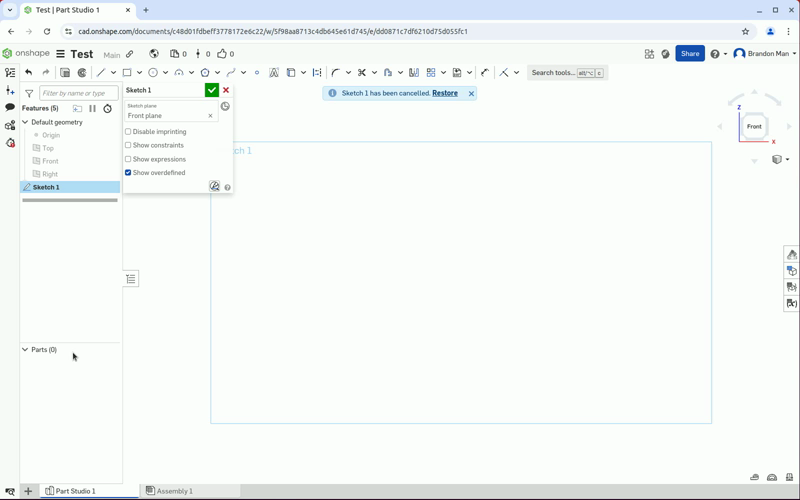
key(y)
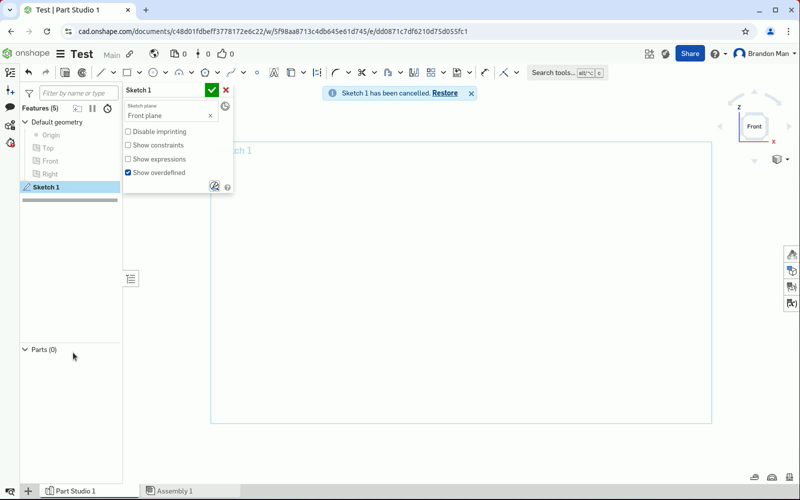
key(l)
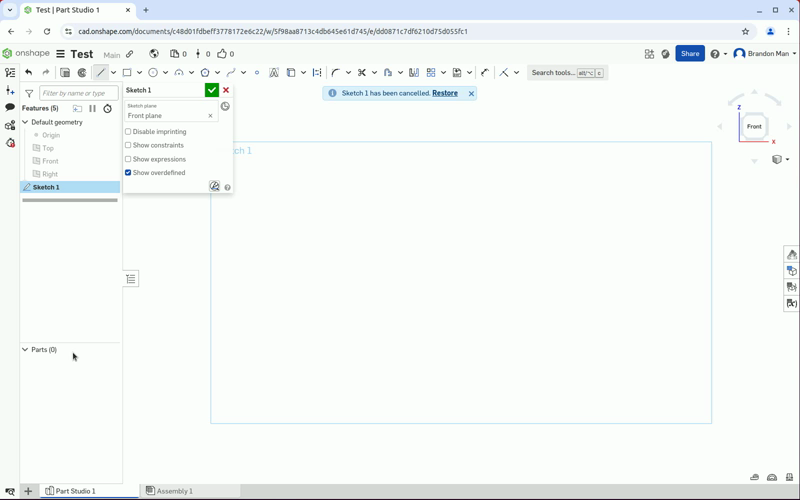
key_down(shift)
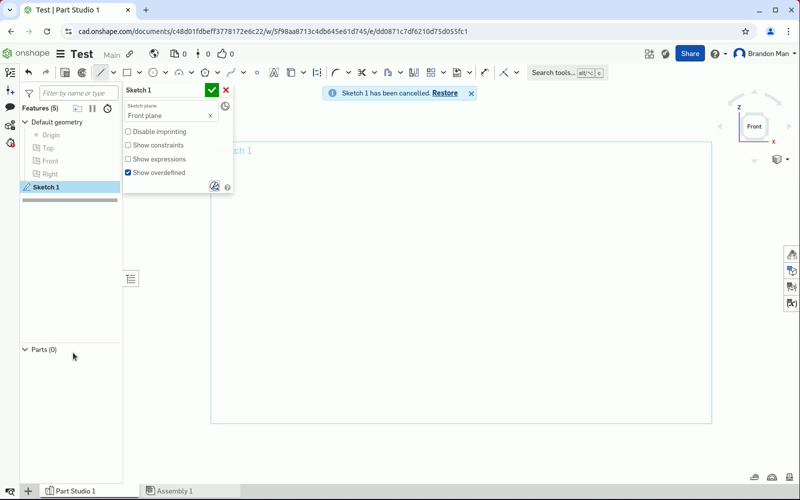
mouse_move(348, 389)
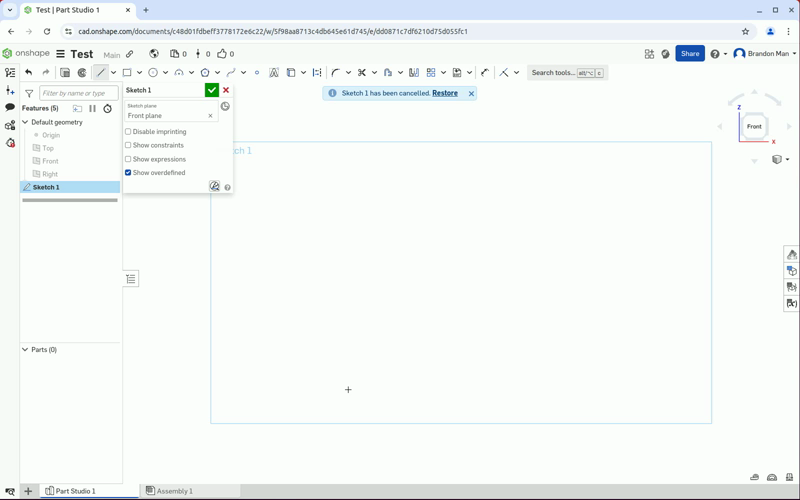
click(348, 389)
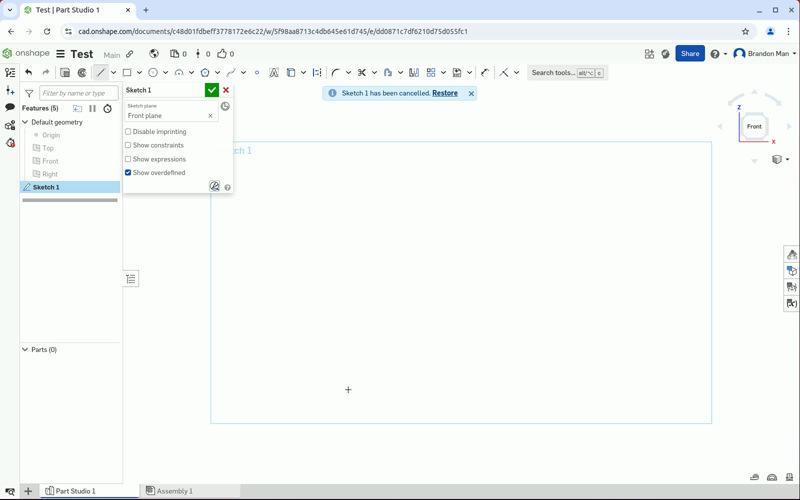
key_up(shift)
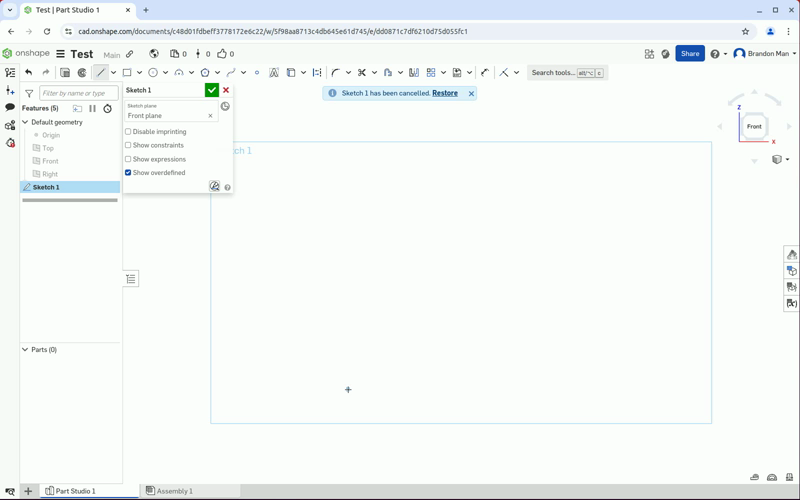
key_down(shift)
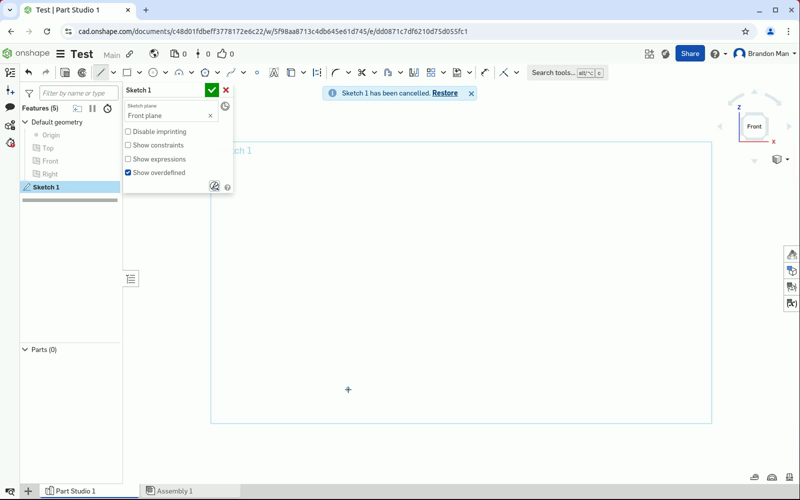
mouse_move(439, 389)
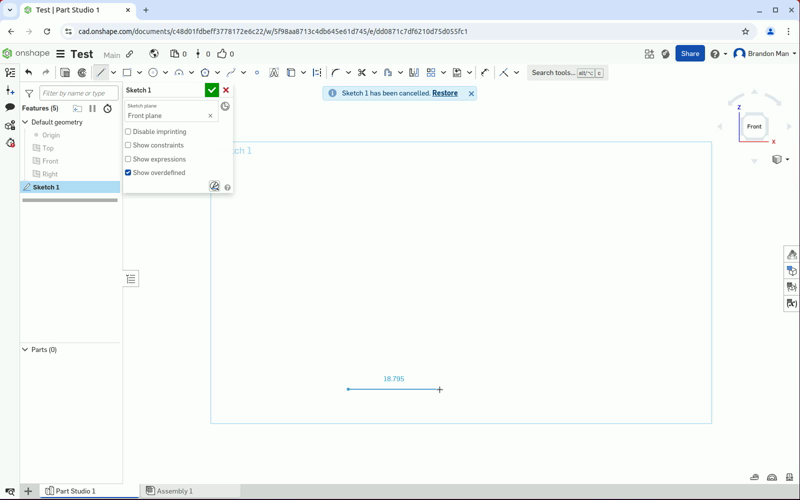
click(439, 389)
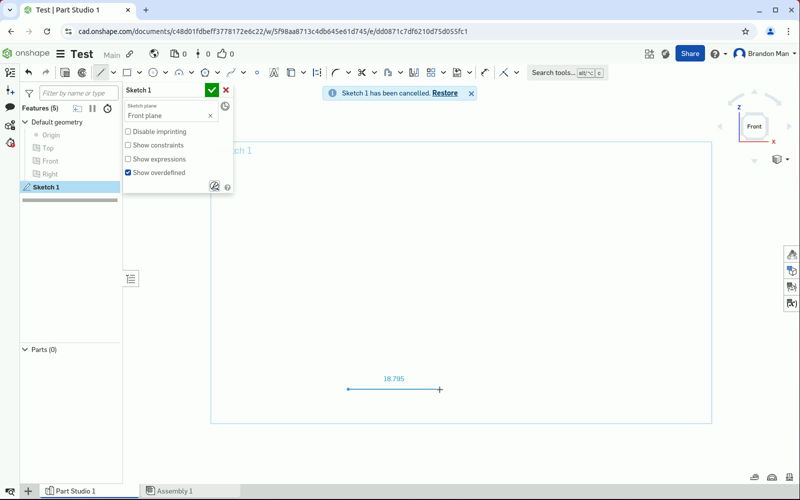
key_up(shift)
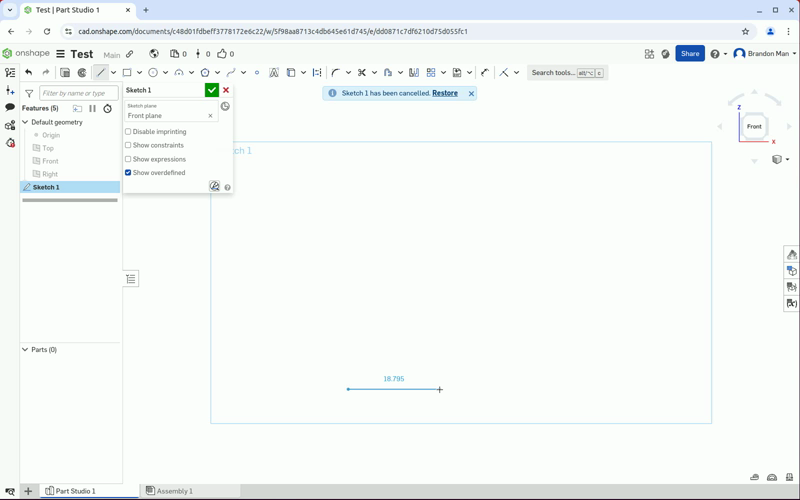
key_down(shift)
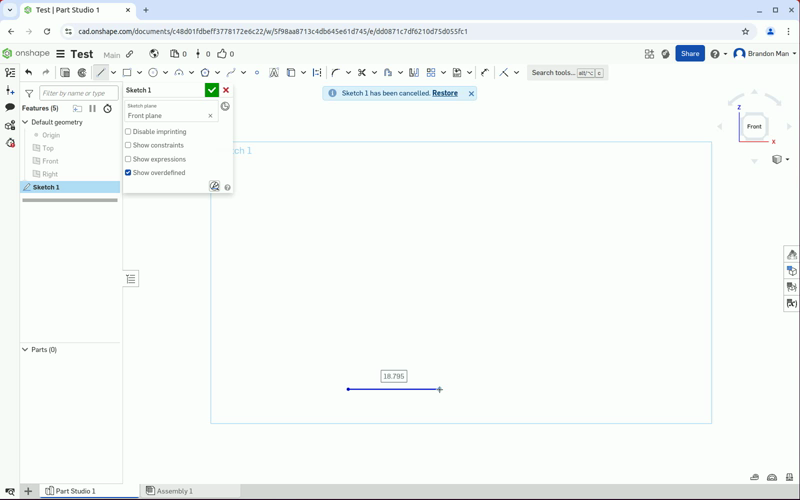
mouse_move(469, 389)
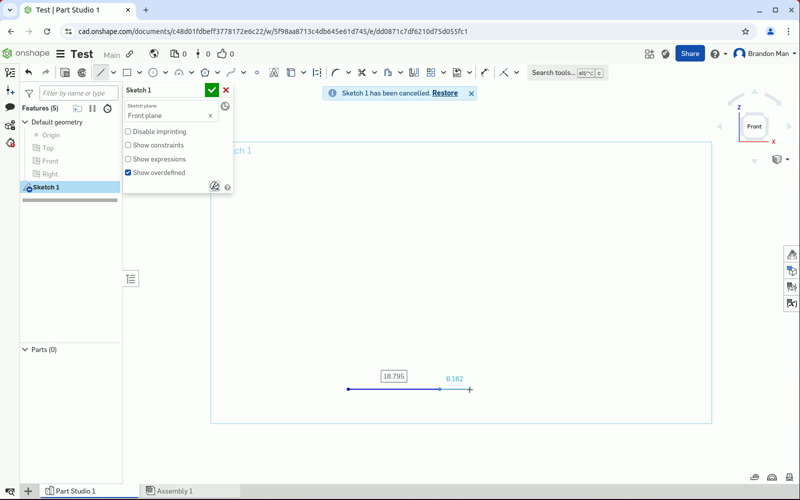
mouse_move(439, 358)
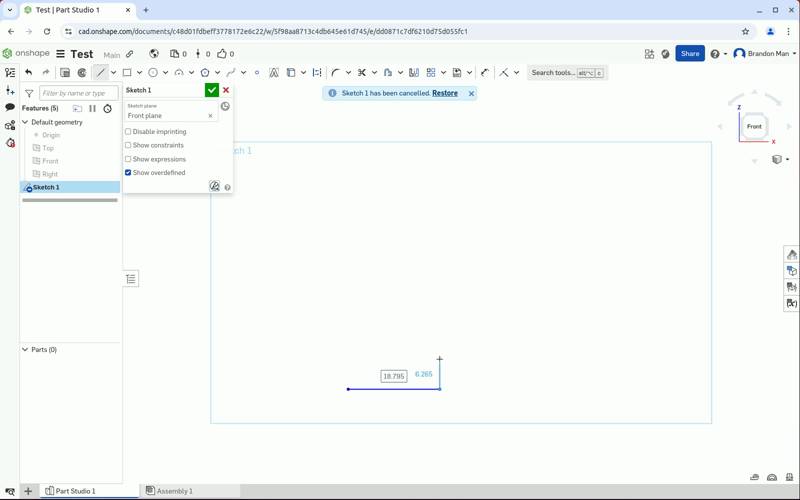
click(439, 358)
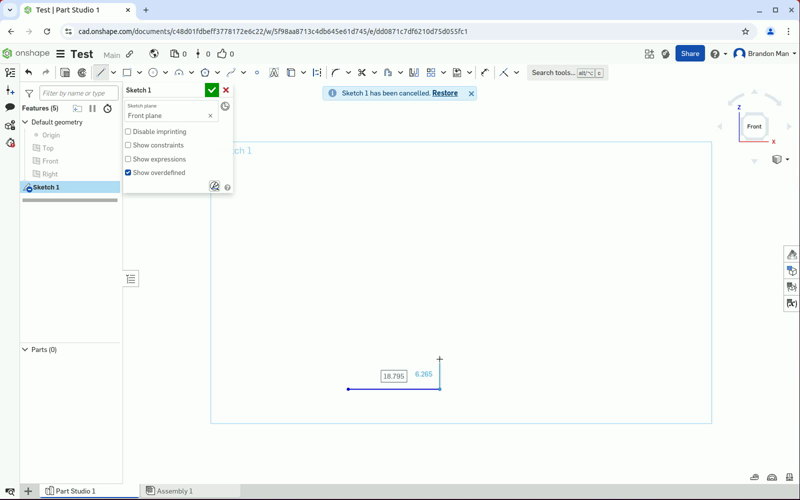
key_up(shift)
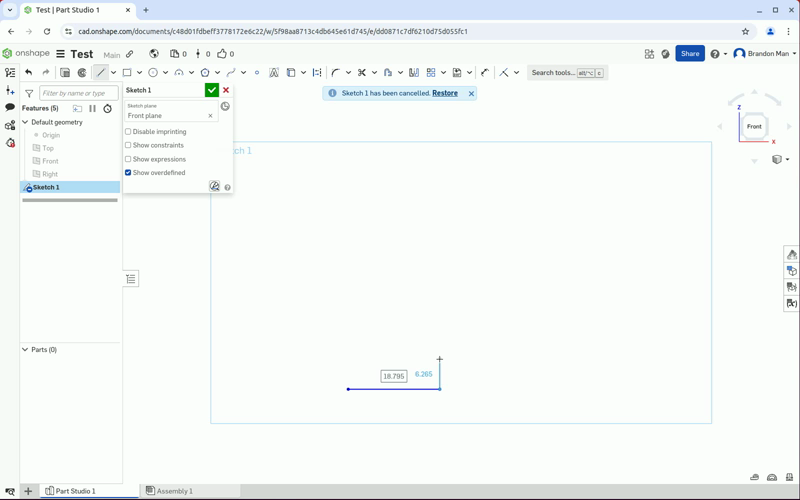
key(esc)
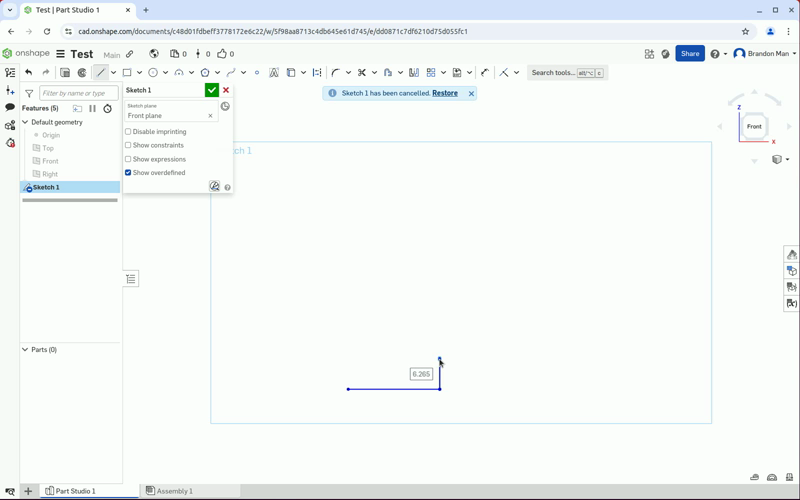
key(a)
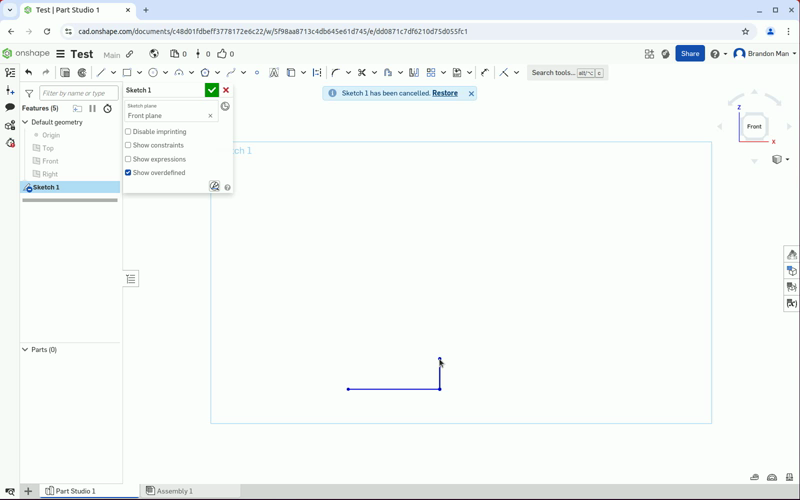
mouse_move(439, 358)
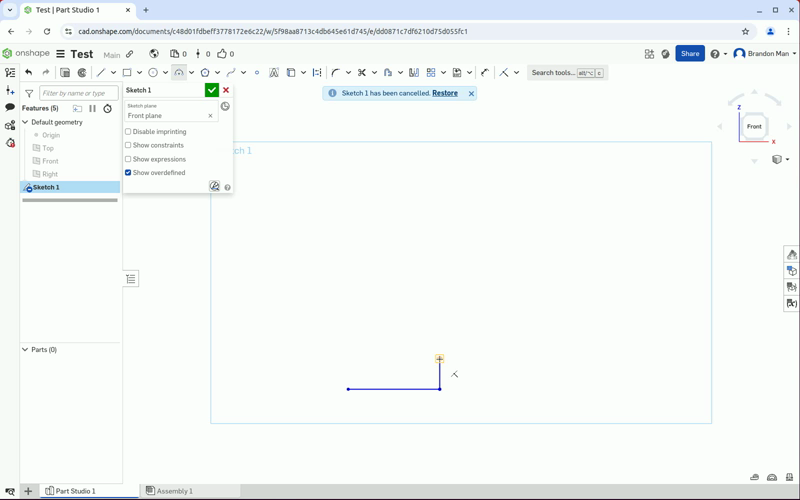
click(439, 358)
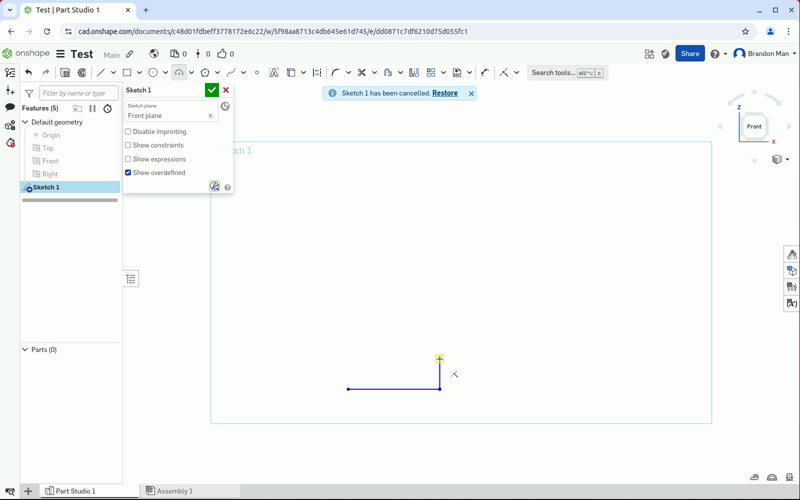
key_down(shift)
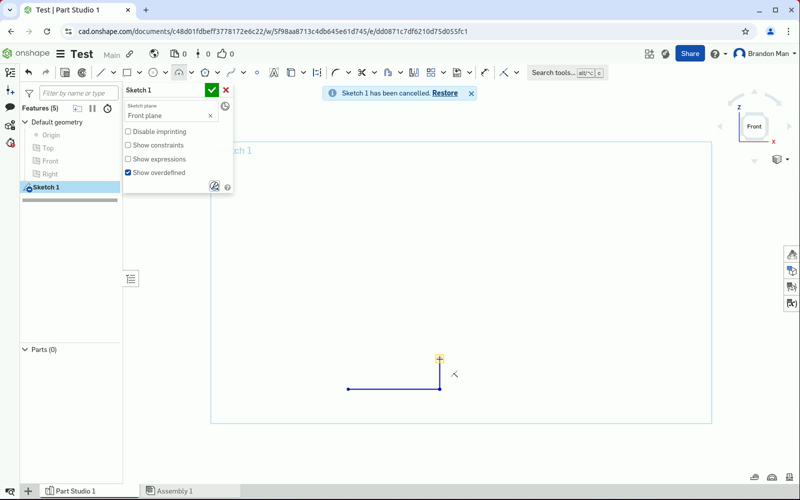
mouse_move(391, 297)
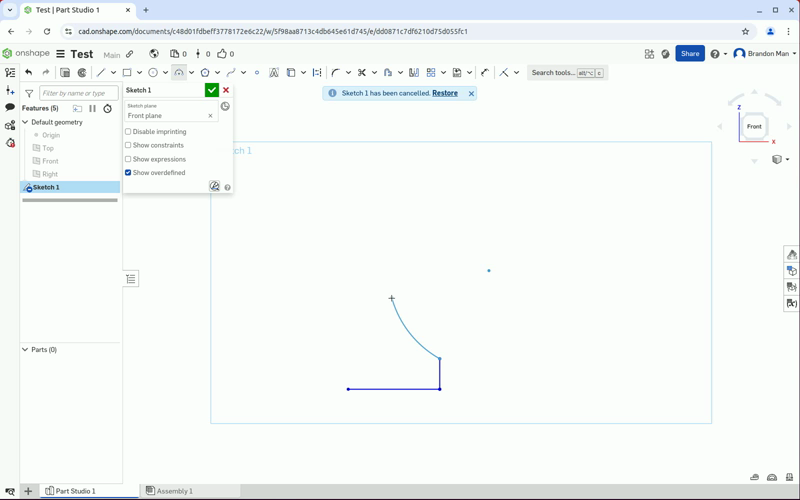
click(391, 297)
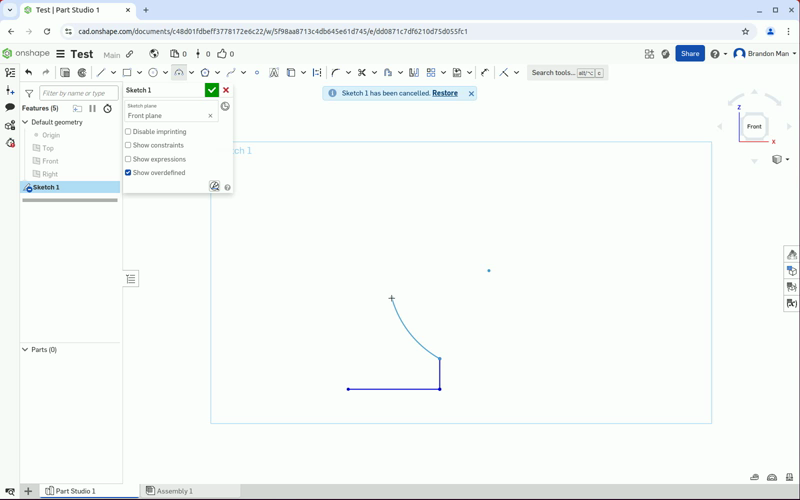
mouse_move(398, 341)
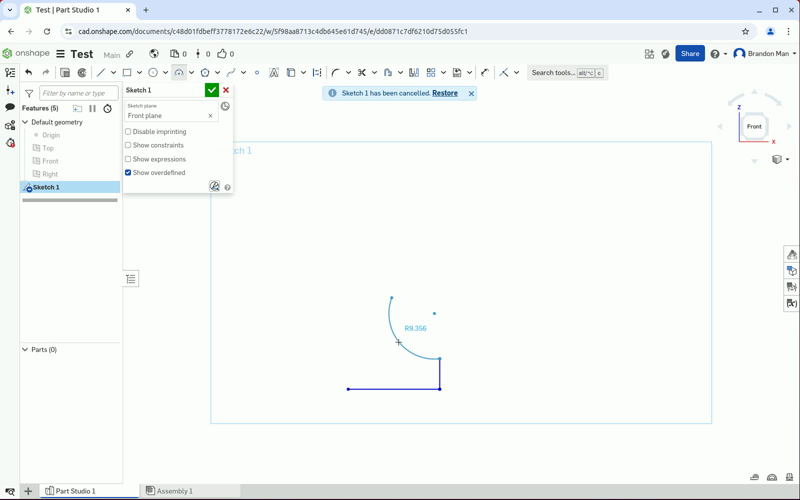
click(398, 341)
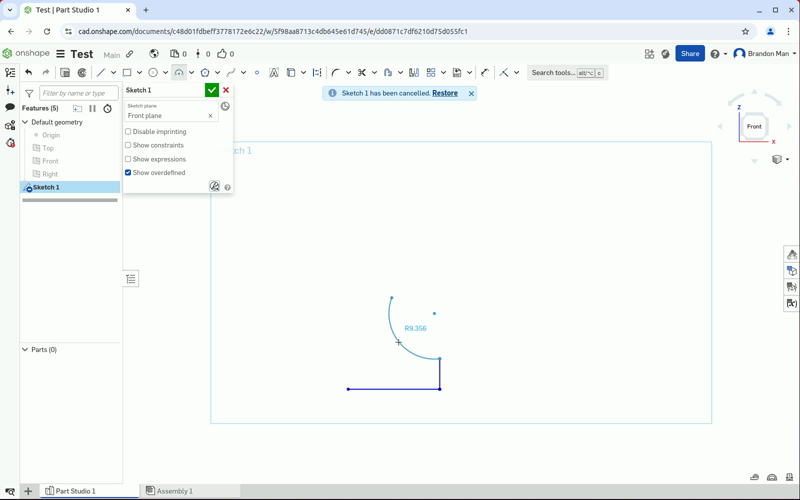
key_up(shift)
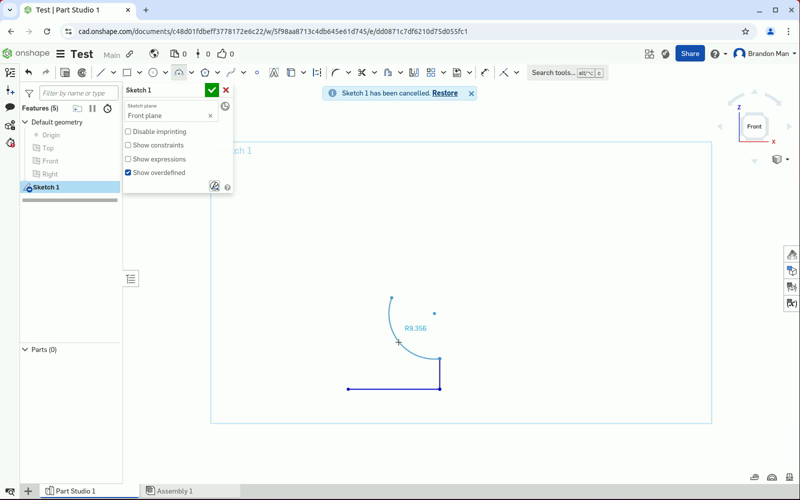
key(esc)
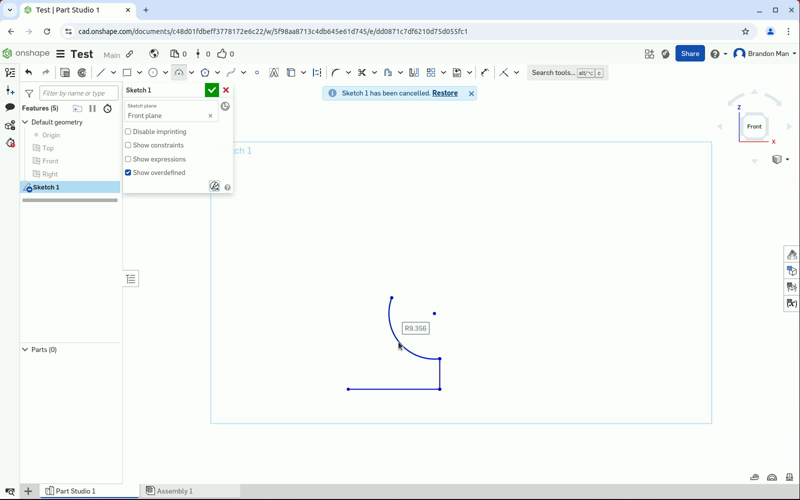
key(l)
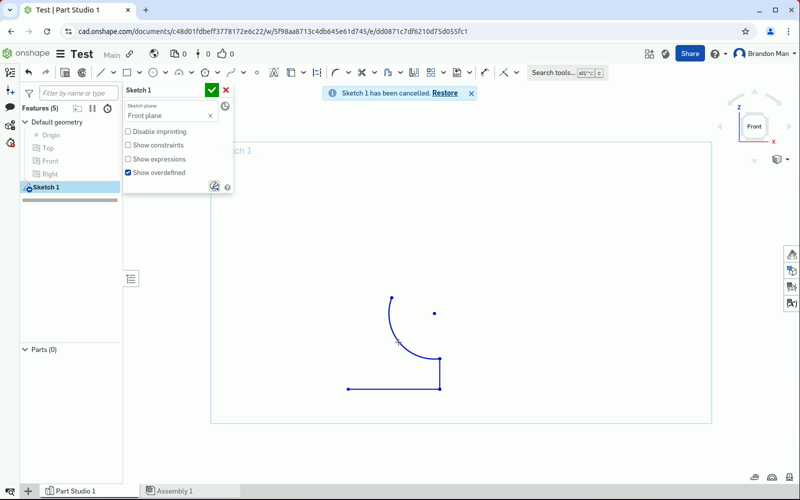
mouse_move(391, 297)
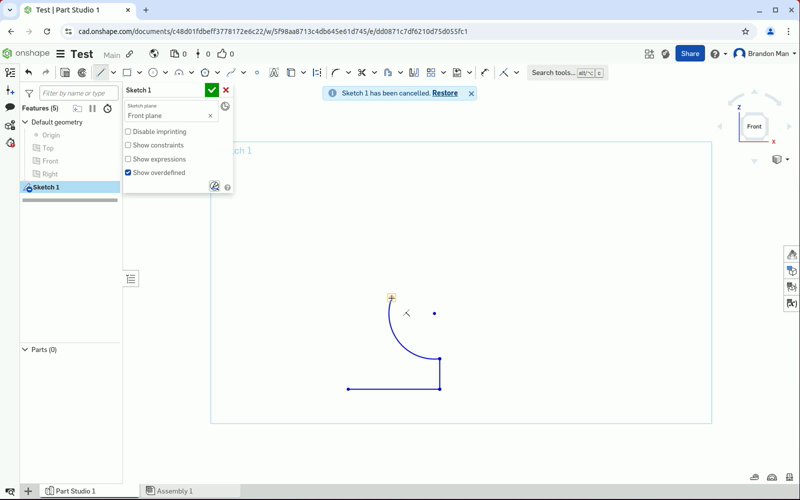
click(391, 297)
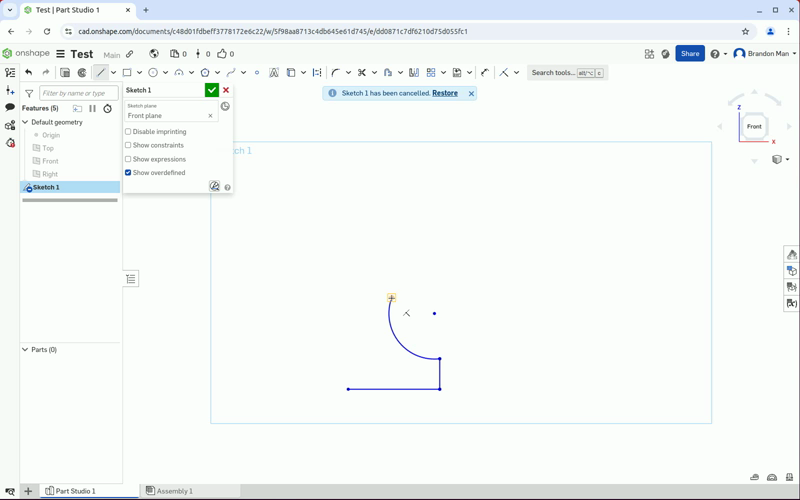
key_down(shift)
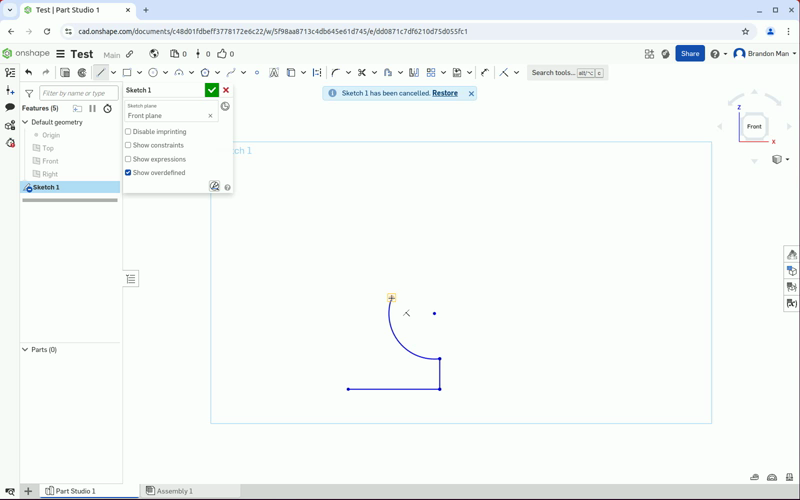
mouse_move(421, 297)
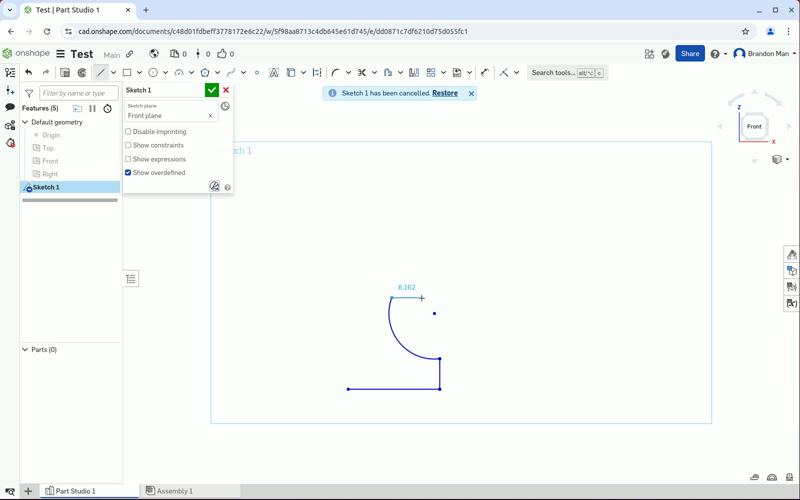
mouse_move(348, 297)
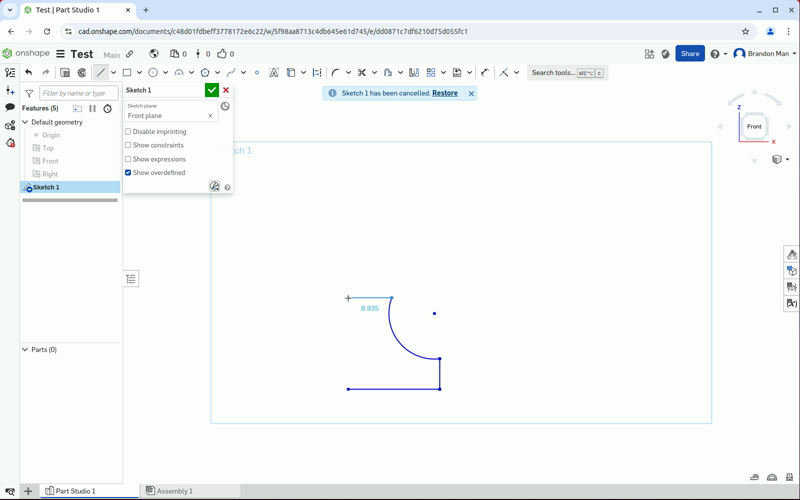
click(348, 297)
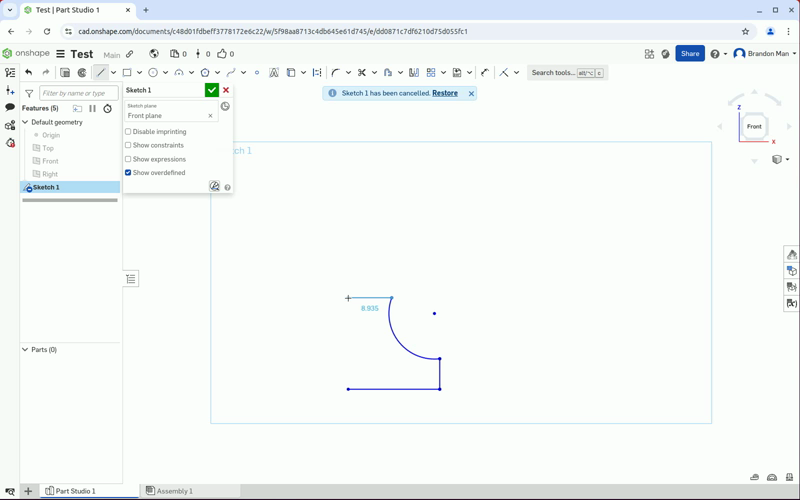
key_up(shift)
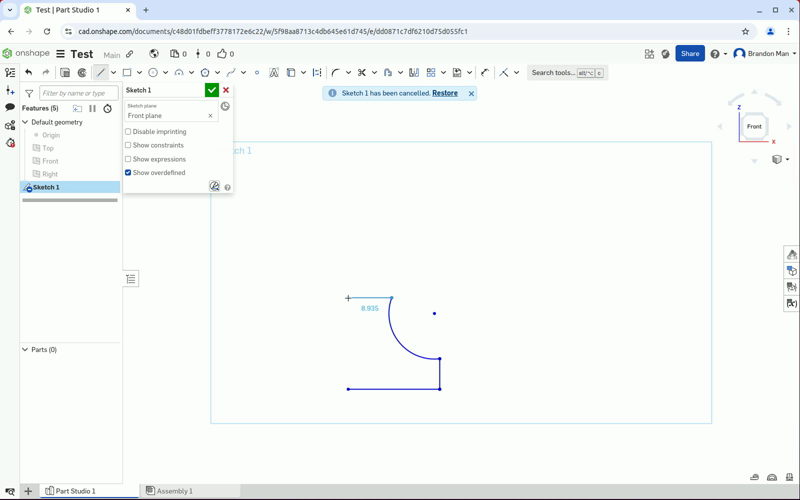
key_down(shift)
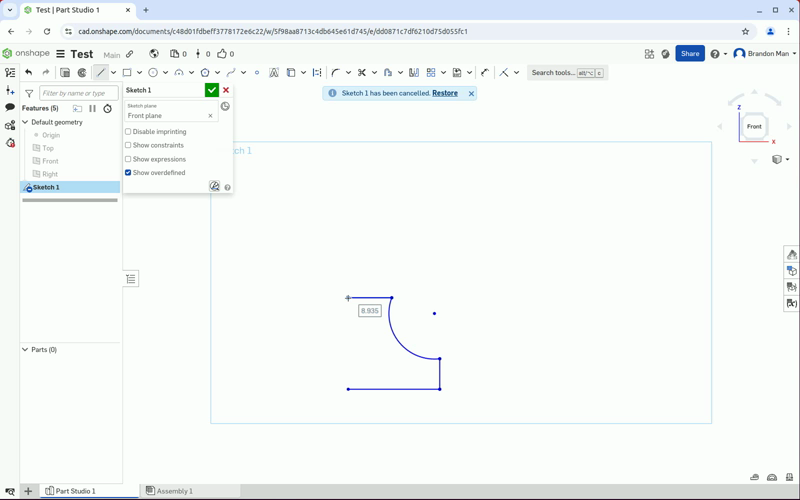
mouse_move(348, 389)
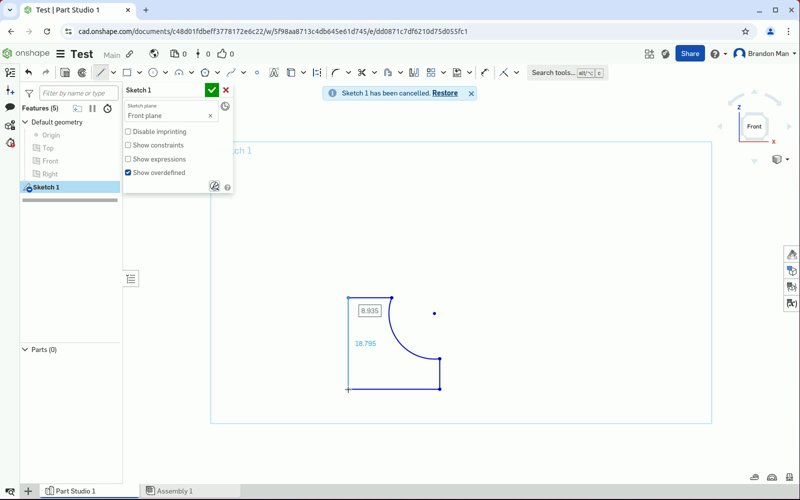
key_up(shift)
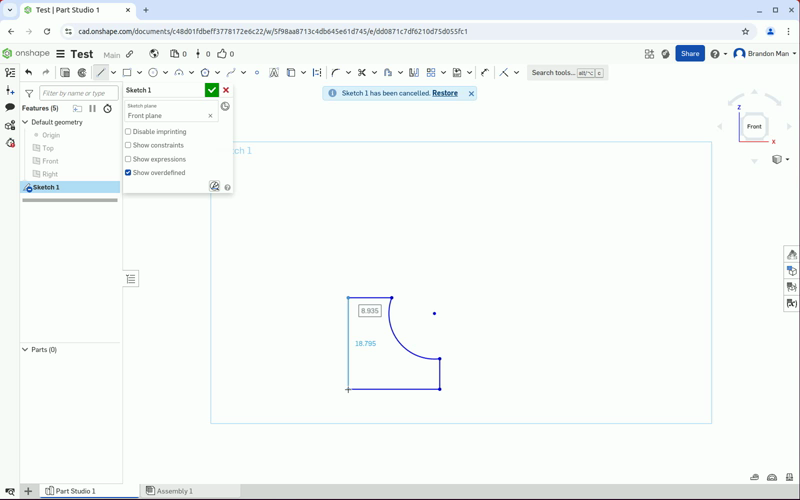
click(348, 389)
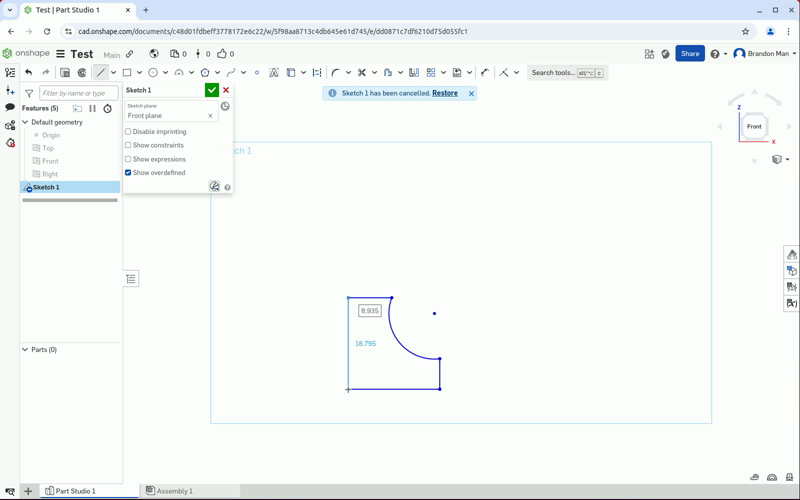
key(esc)
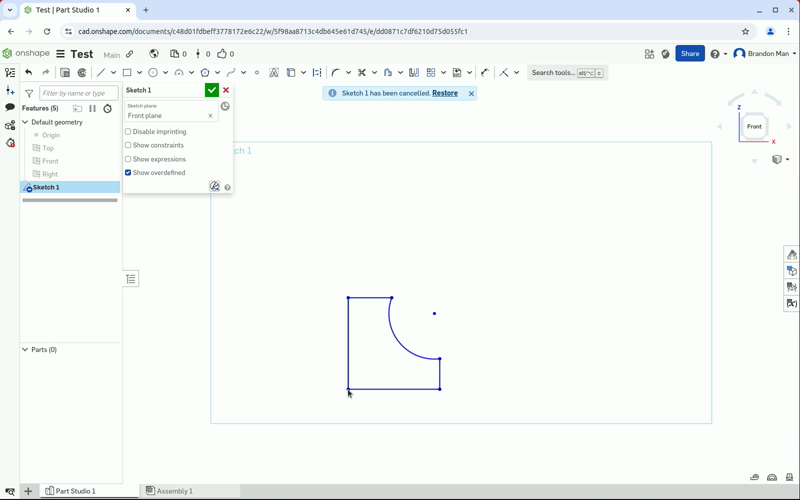
mouse_move(380, 302)
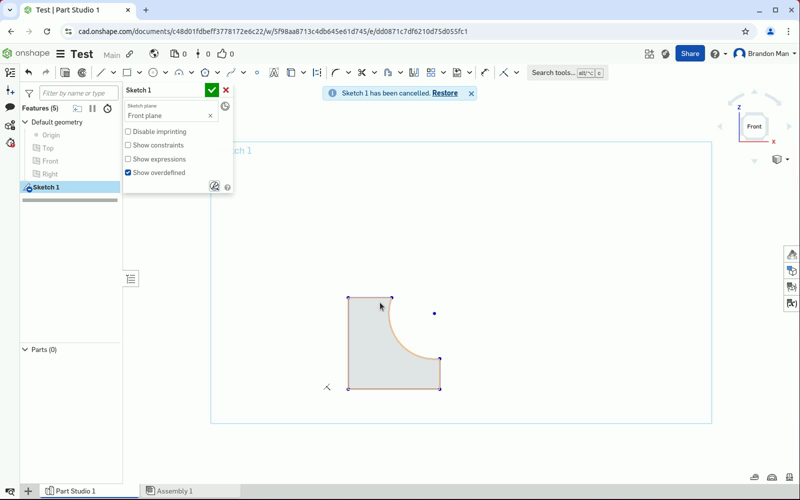
click(380, 302)
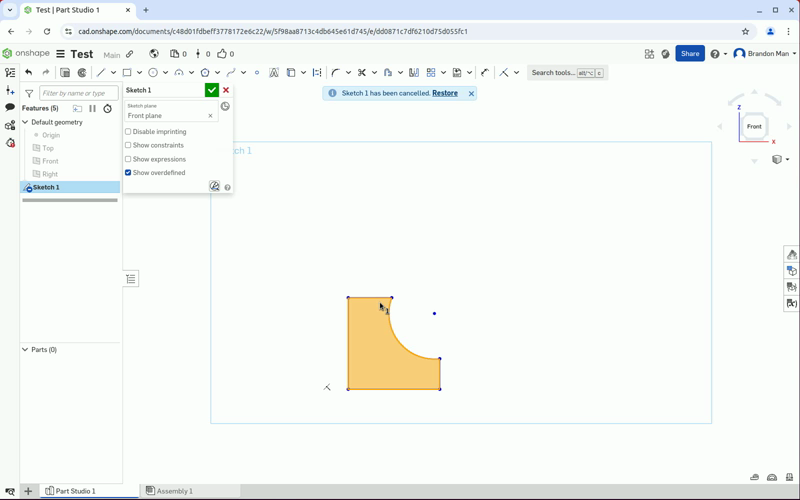
mouse_move(73, 352)
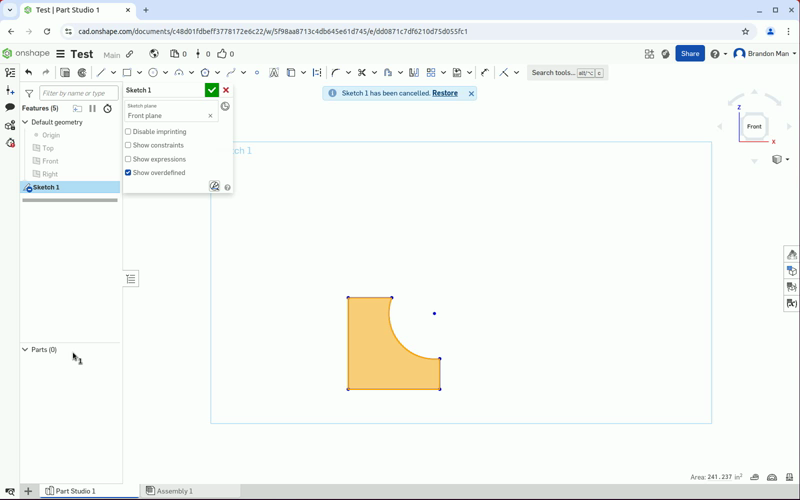
key(shift+y)
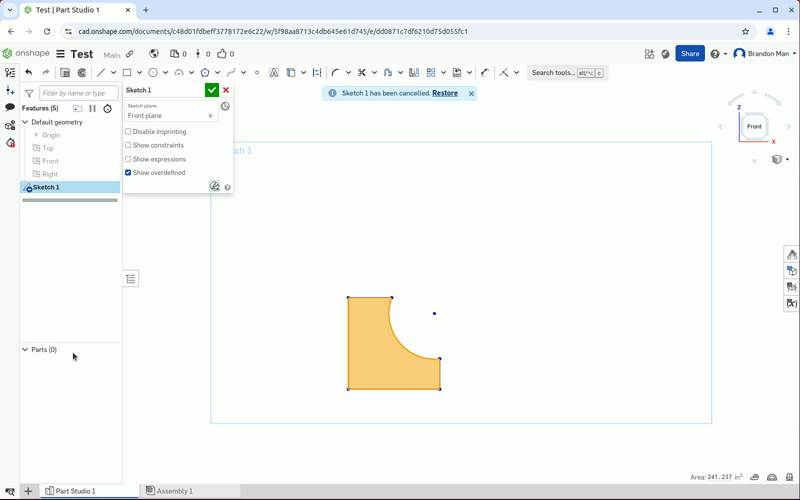
key(shift+e)
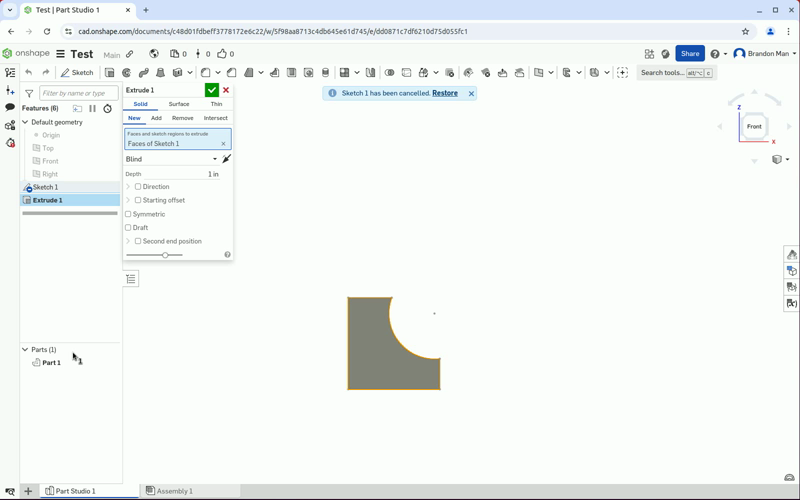
mouse_move(143, 106)
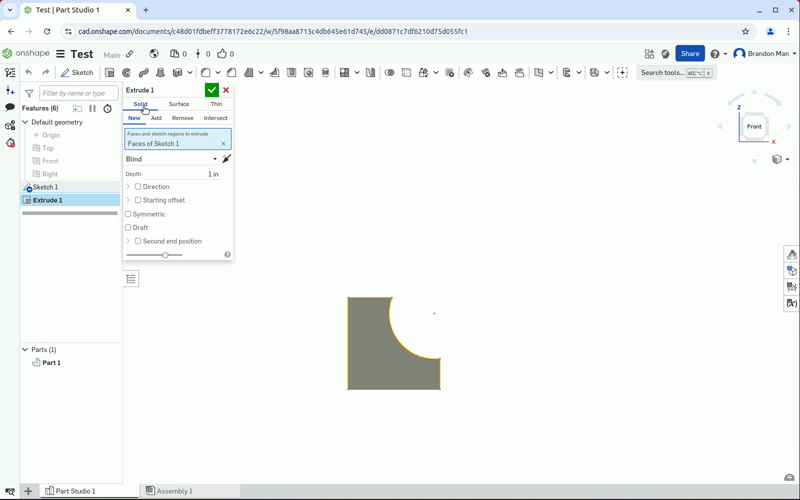
click(143, 106)
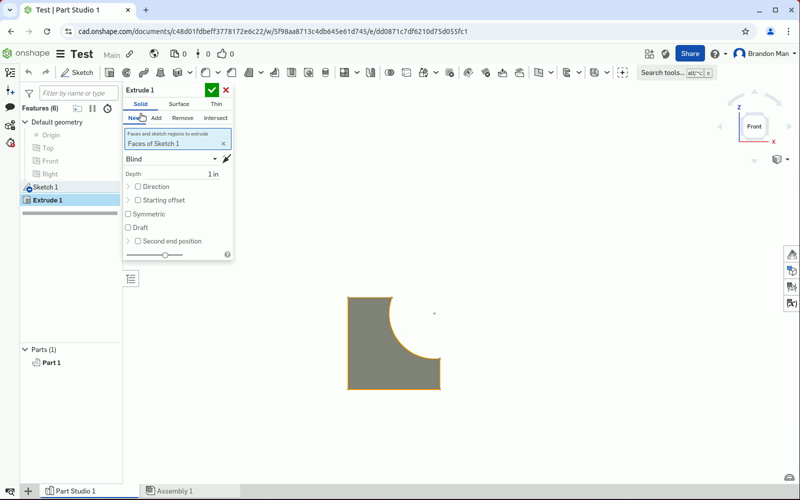
mouse_move(137, 120)
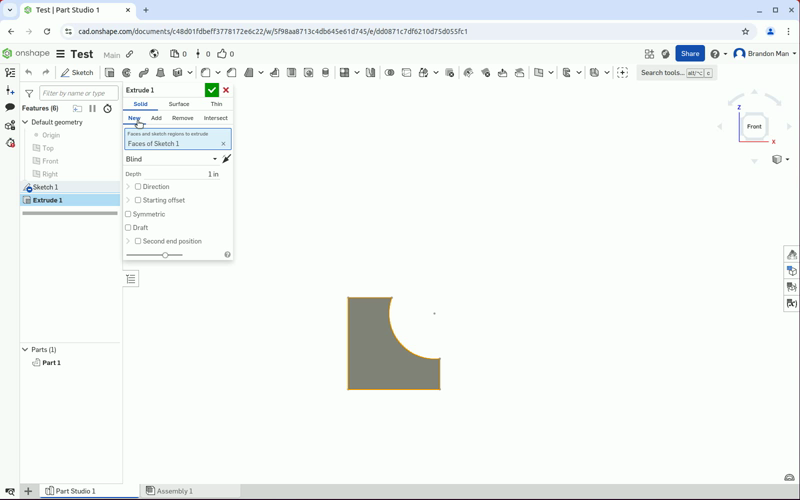
click(137, 120)
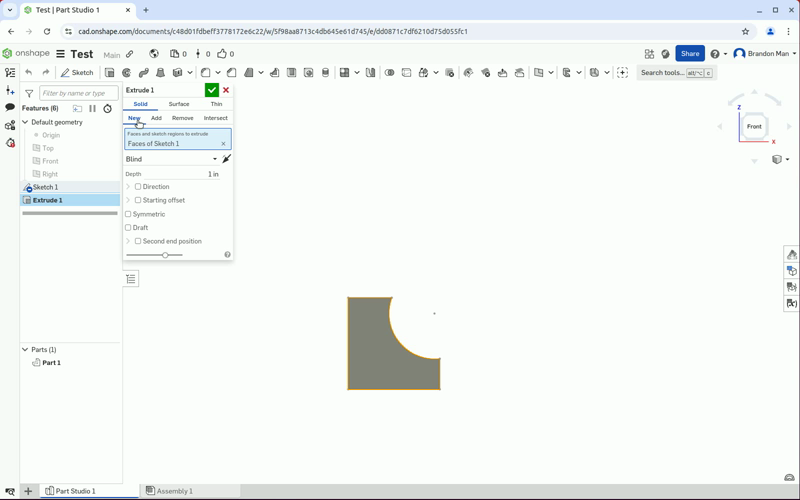
key(tab, 4)
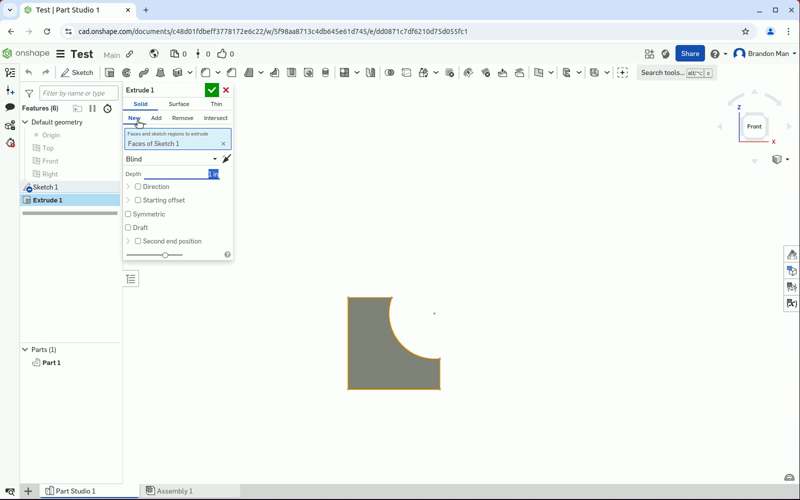
text(9.388)
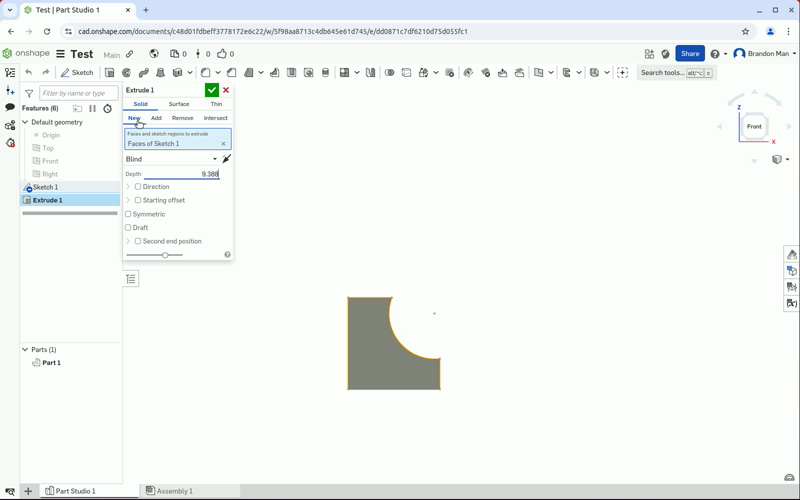
key(enter)
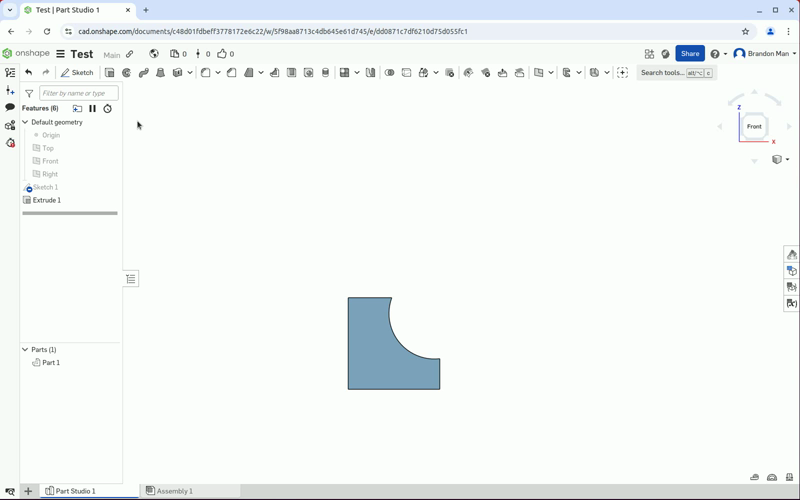
key(shift+h)
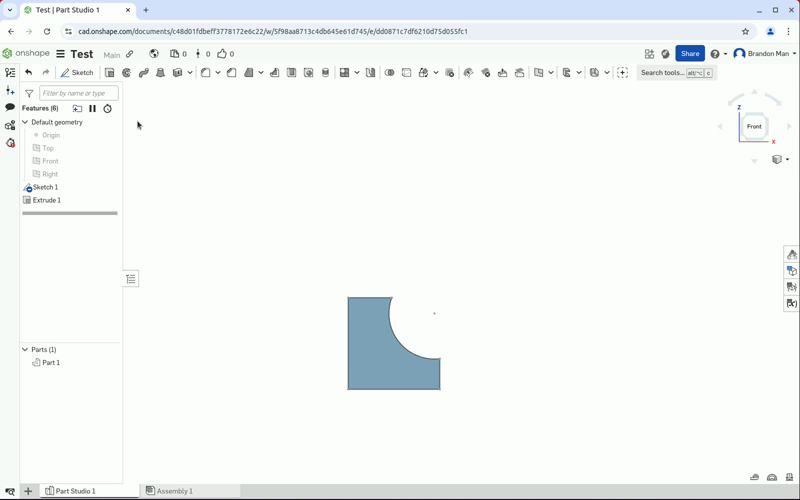
key(shift+h)
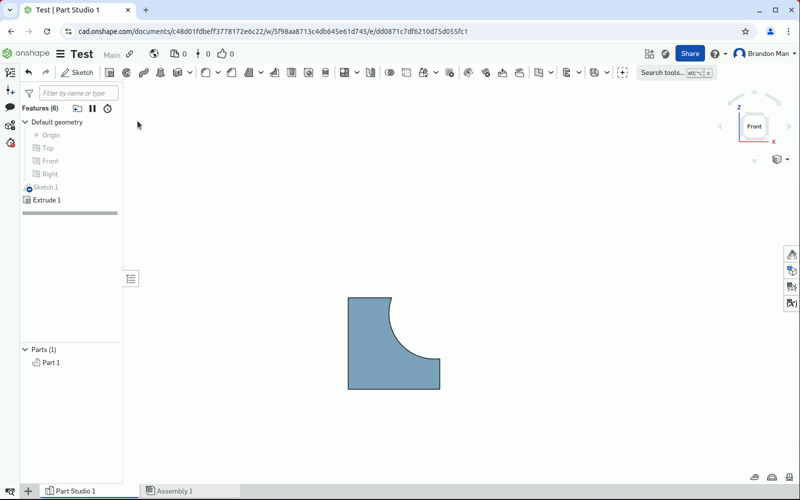
mouse_move(73, 189)
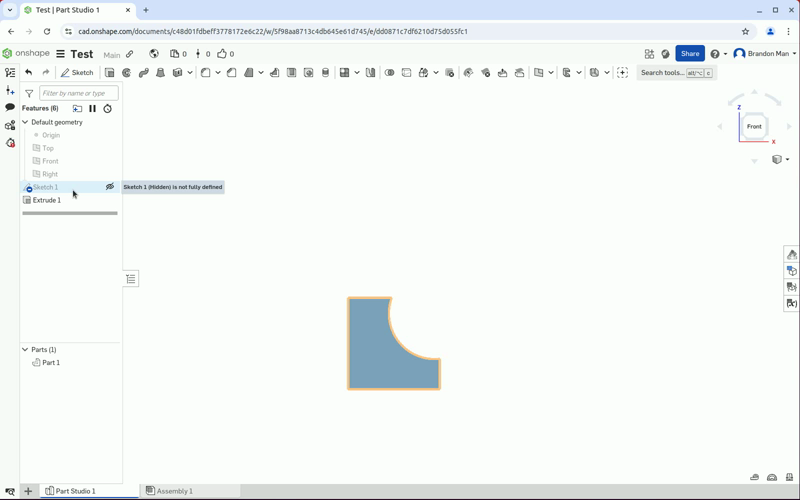
click(73, 189)
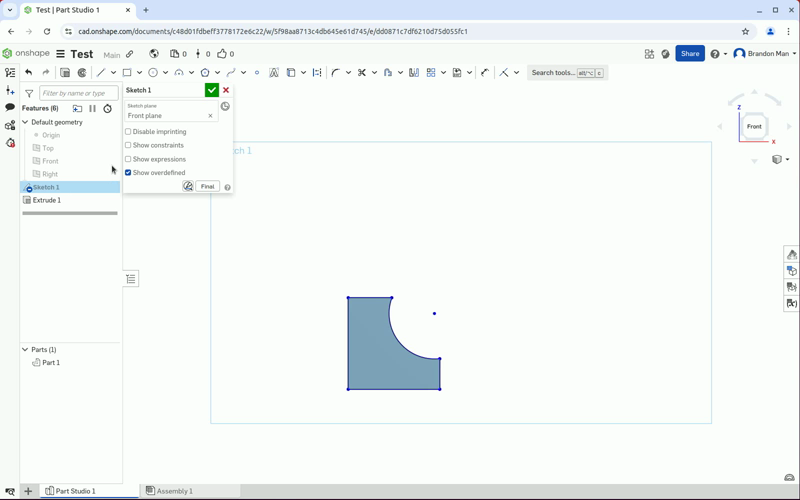
mouse_move(229, 92)
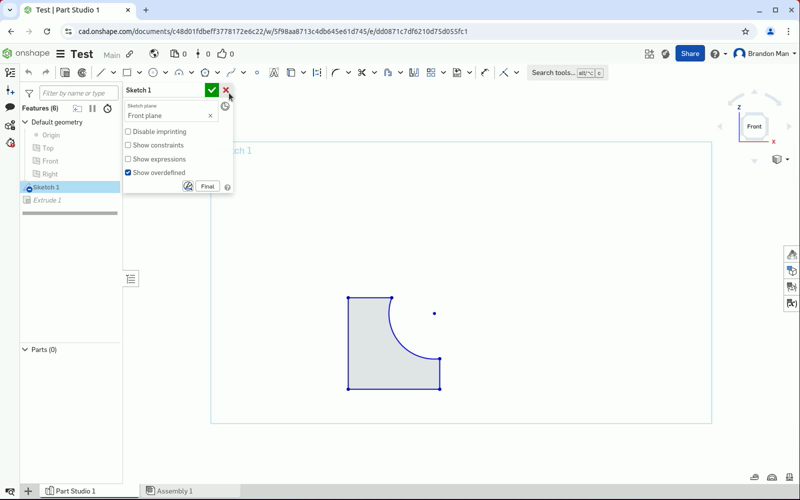
click(229, 92)
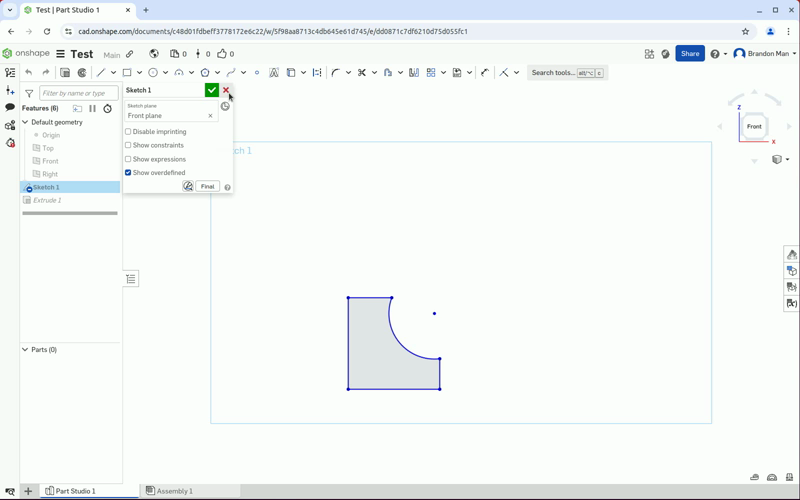
key(shift+s)
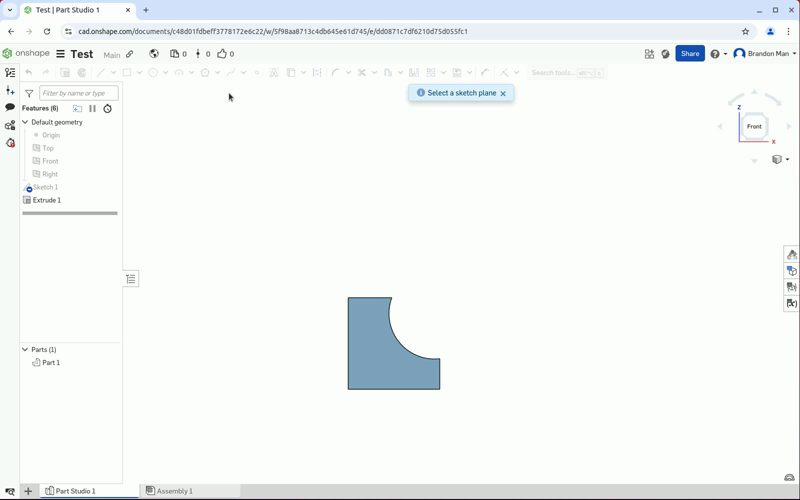
mouse_move(73, 163)
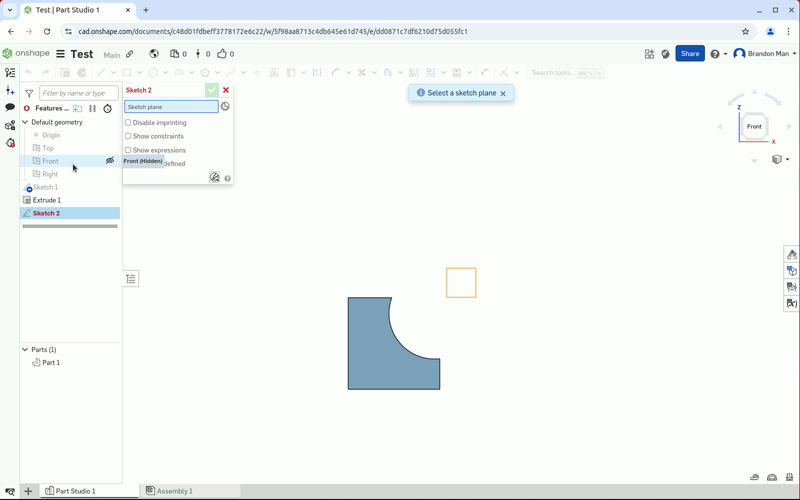
click(73, 163)
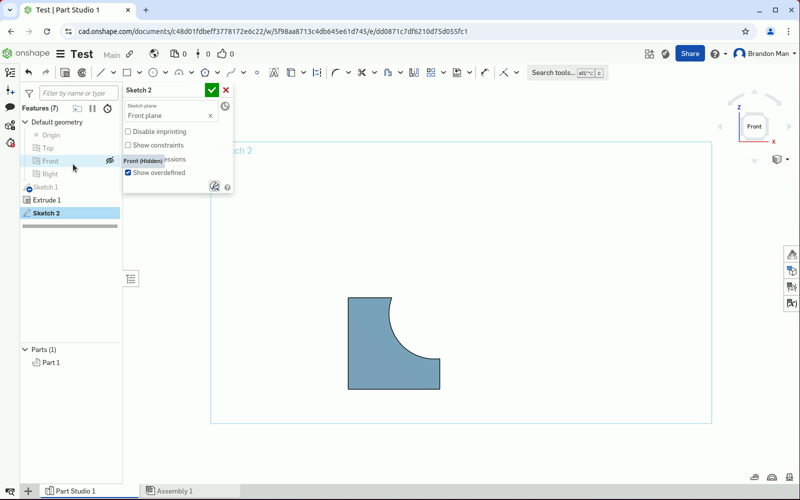
mouse_move(73, 352)
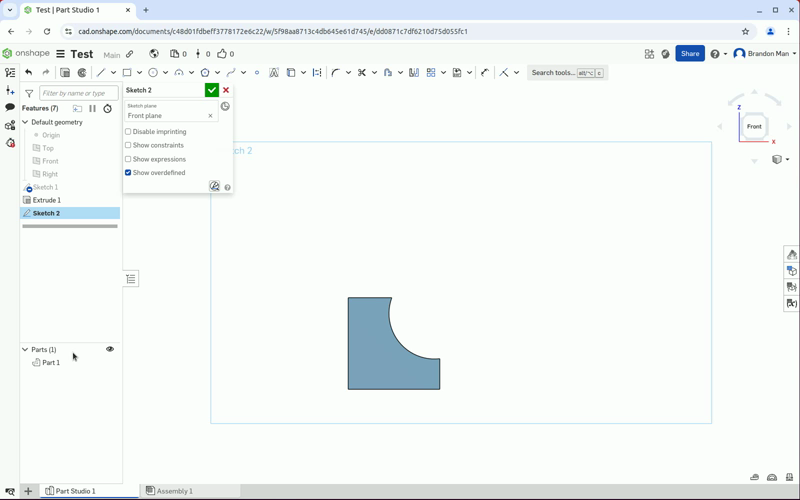
key(y)
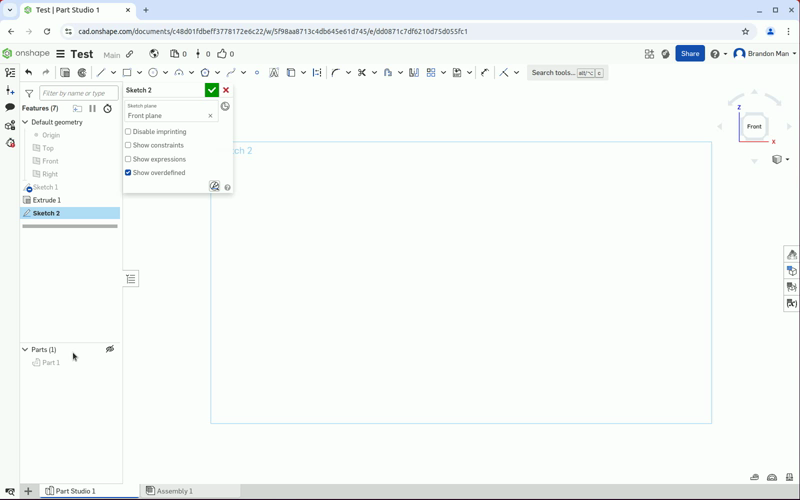
key(l)
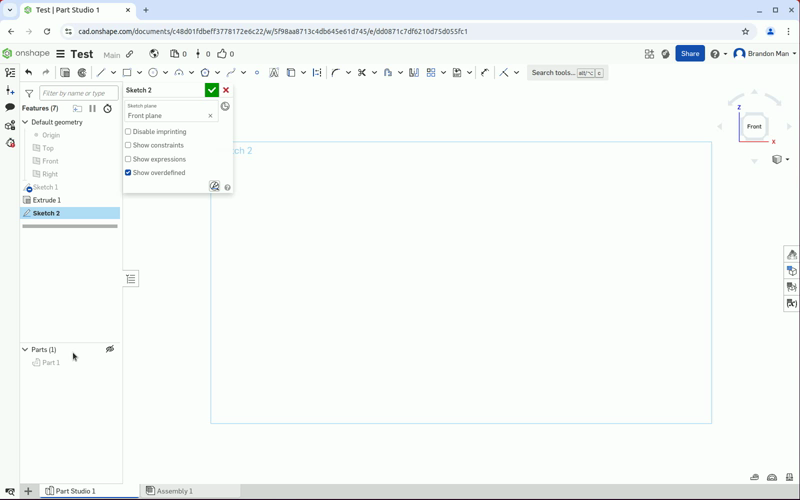
key_down(shift)
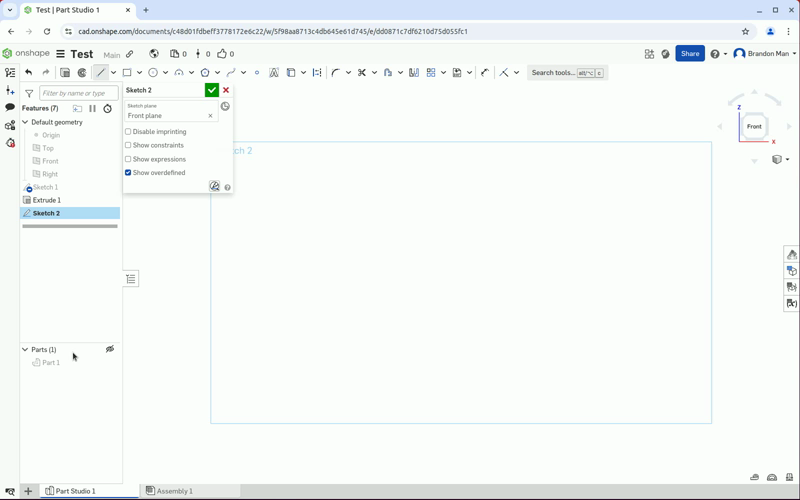
mouse_move(391, 298)
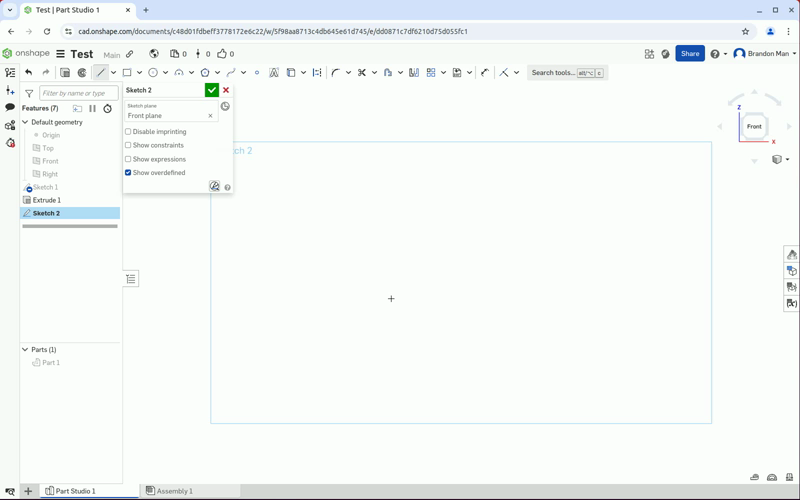
click(391, 298)
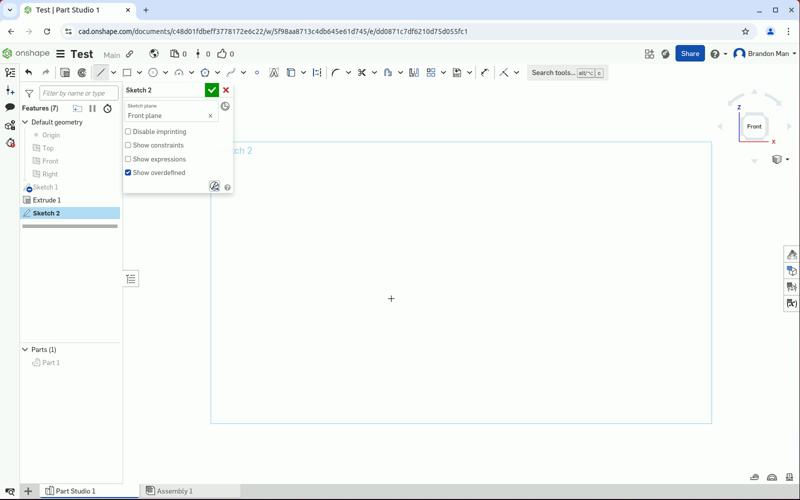
key_up(shift)
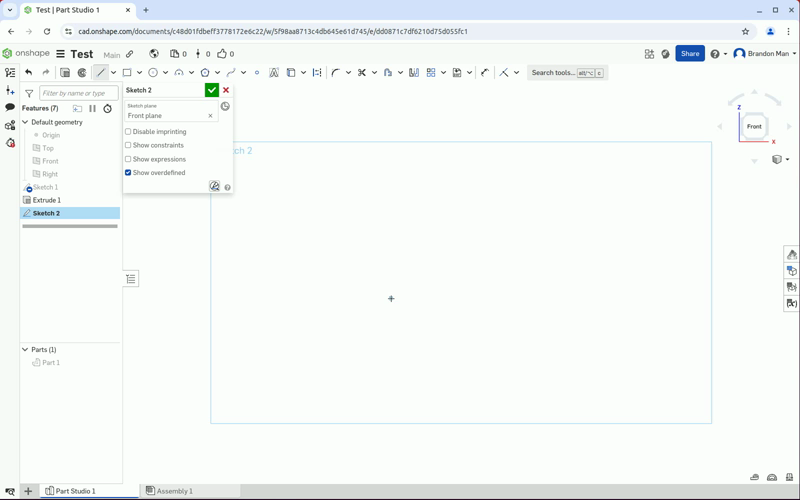
key_down(shift)
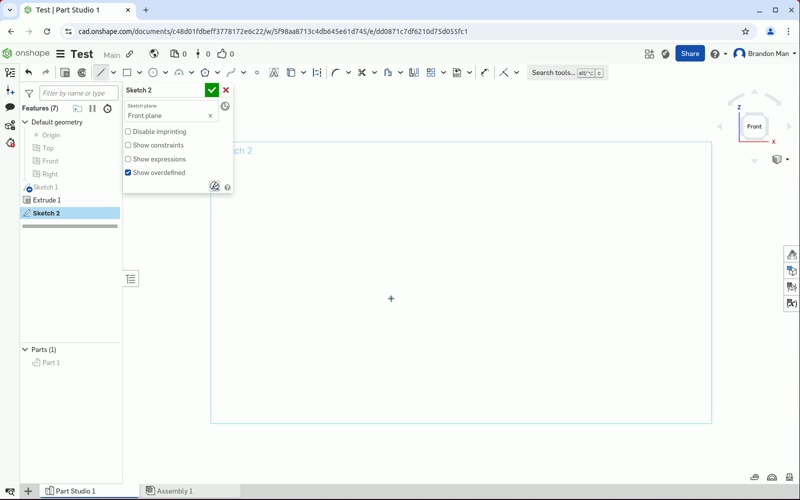
mouse_move(421, 298)
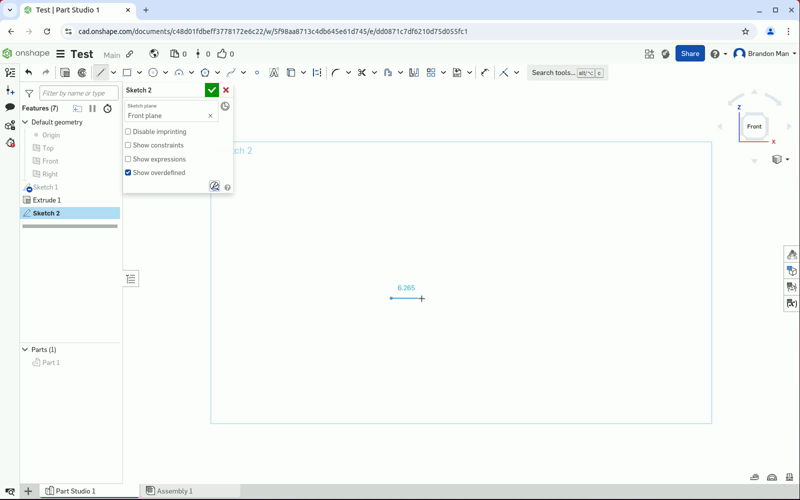
mouse_move(439, 298)
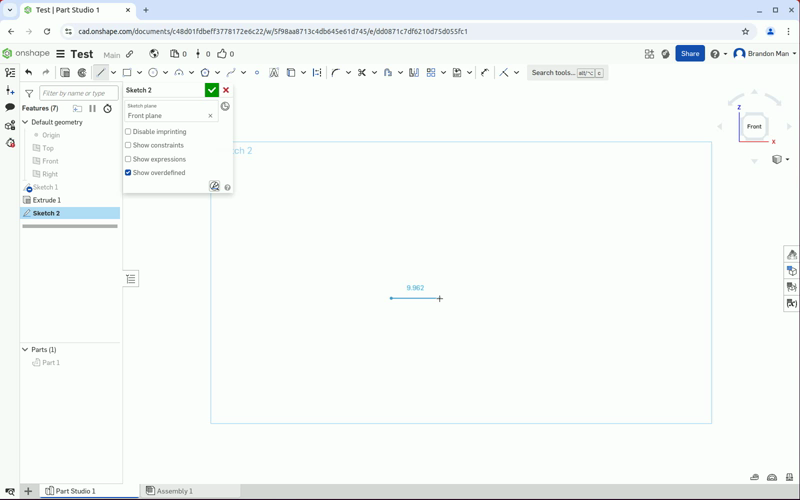
click(439, 298)
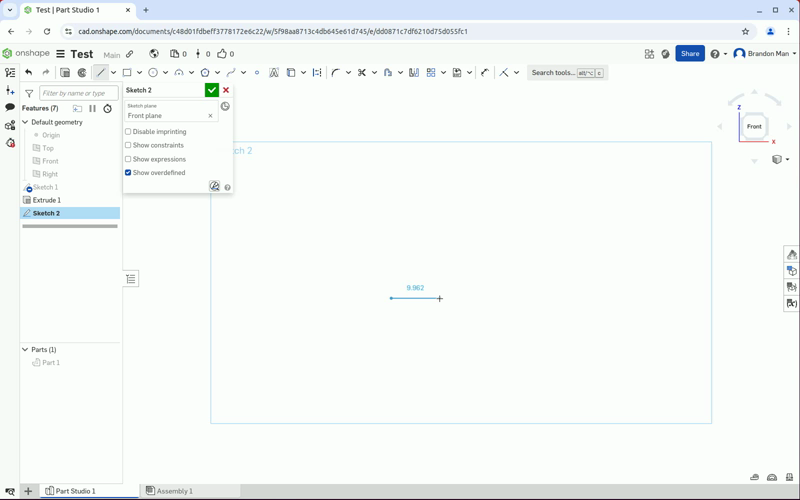
key_up(shift)
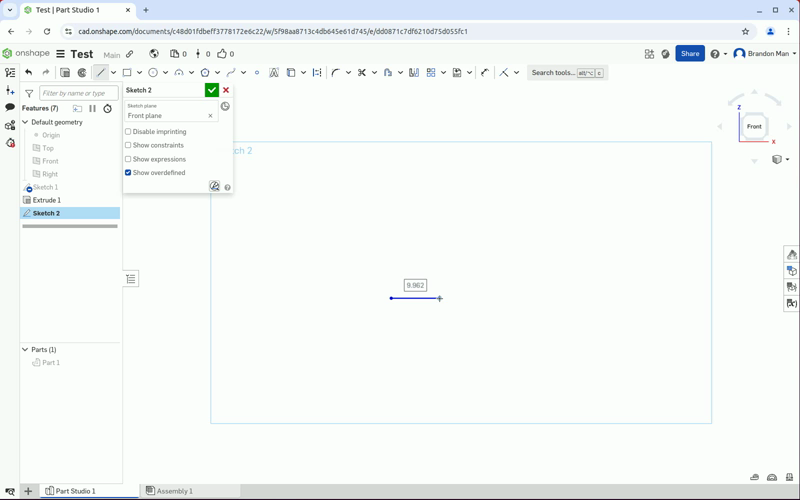
key_down(shift)
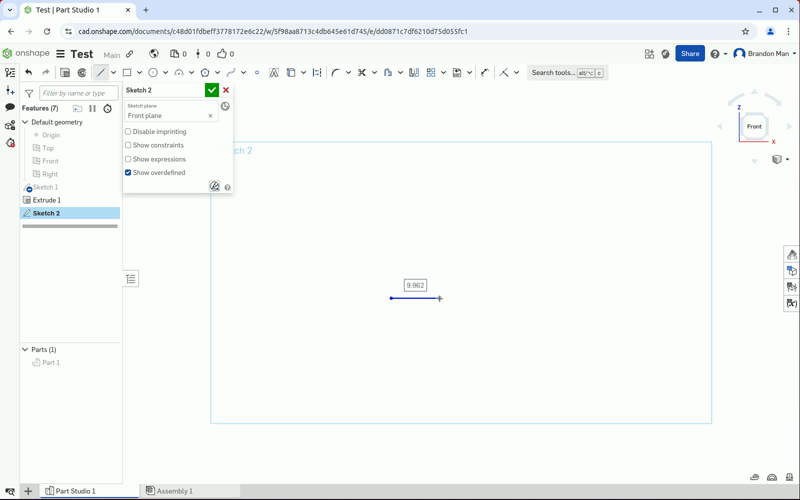
mouse_move(439, 358)
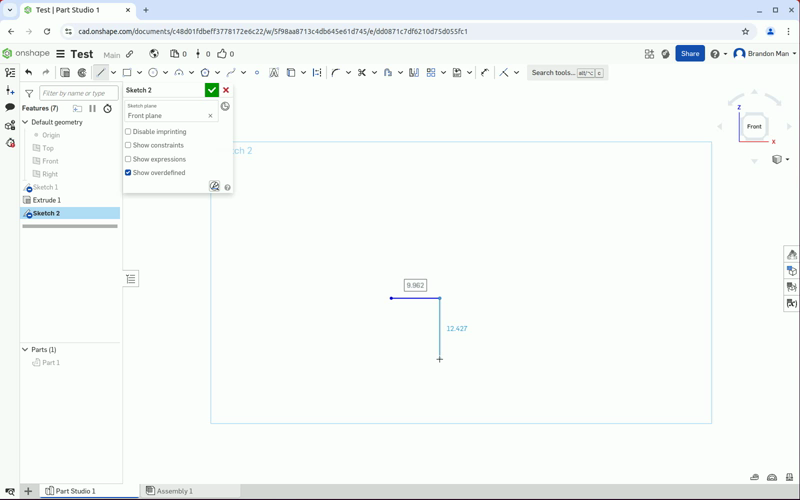
click(439, 358)
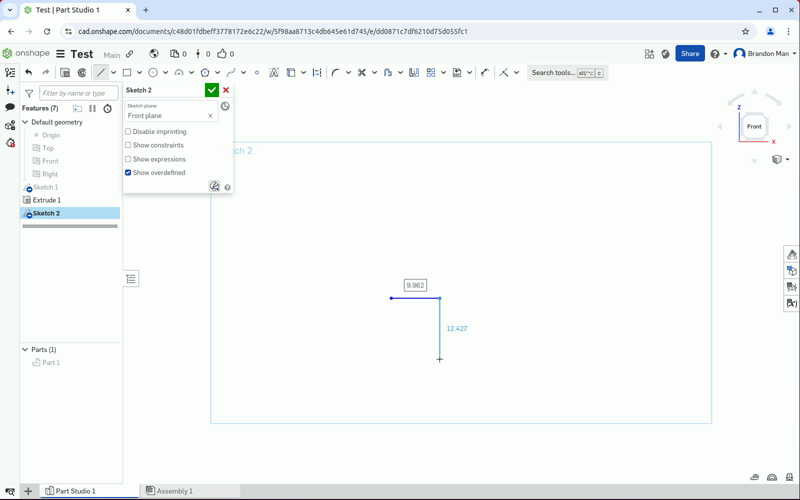
key_up(shift)
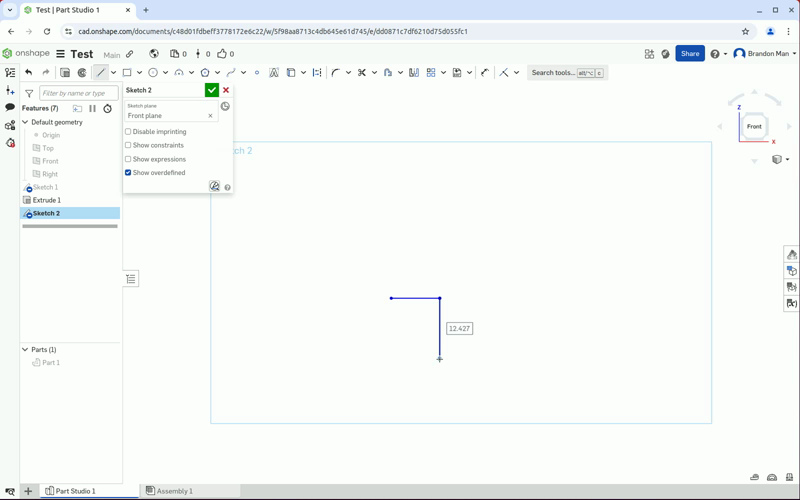
key(esc)
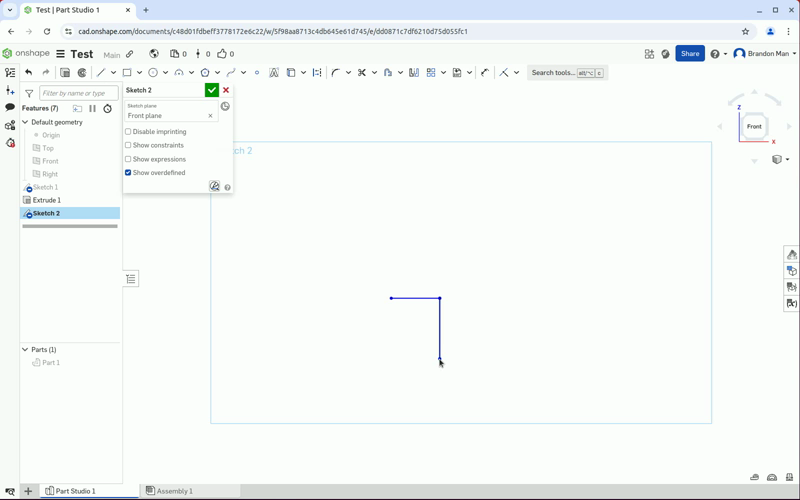
key(a)
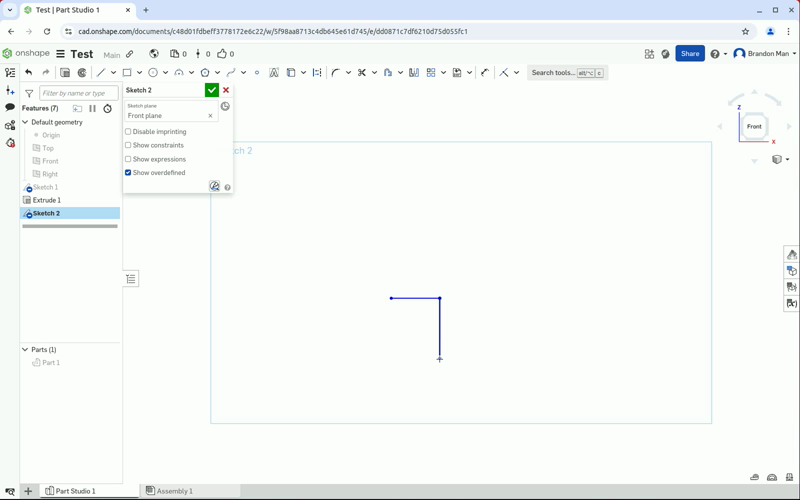
mouse_move(439, 358)
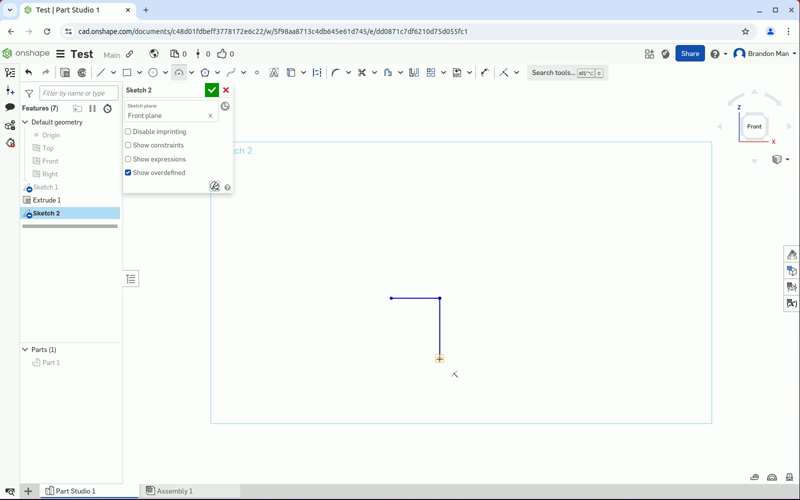
click(439, 358)
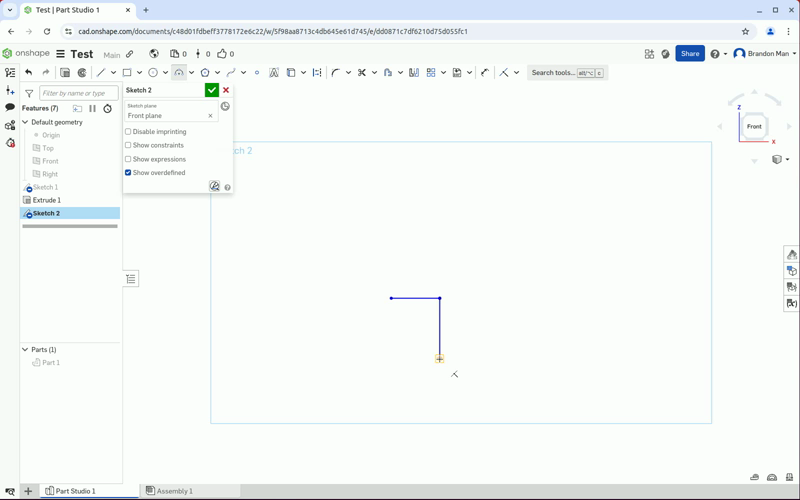
mouse_move(391, 298)
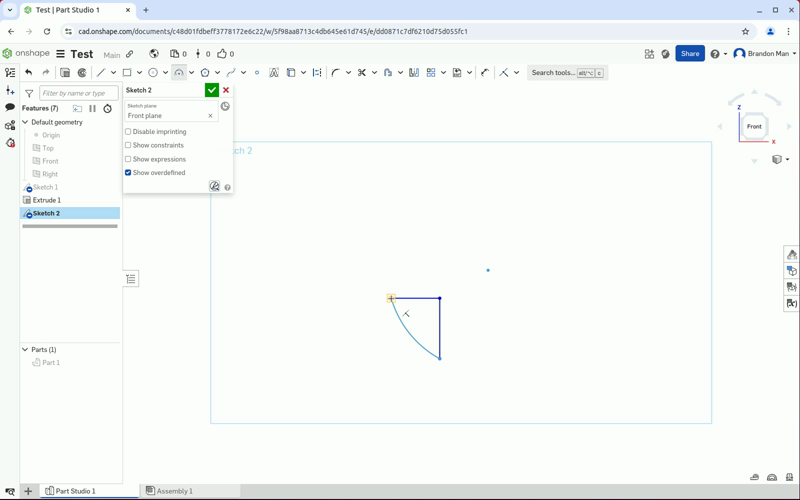
click(391, 298)
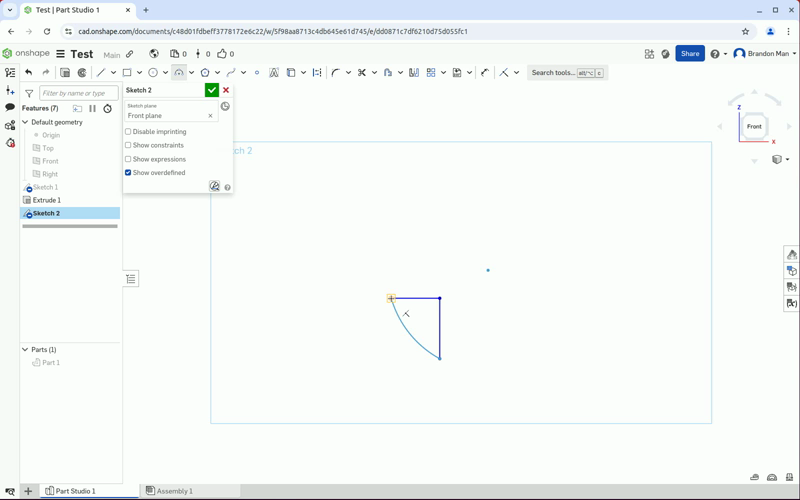
key_down(shift)
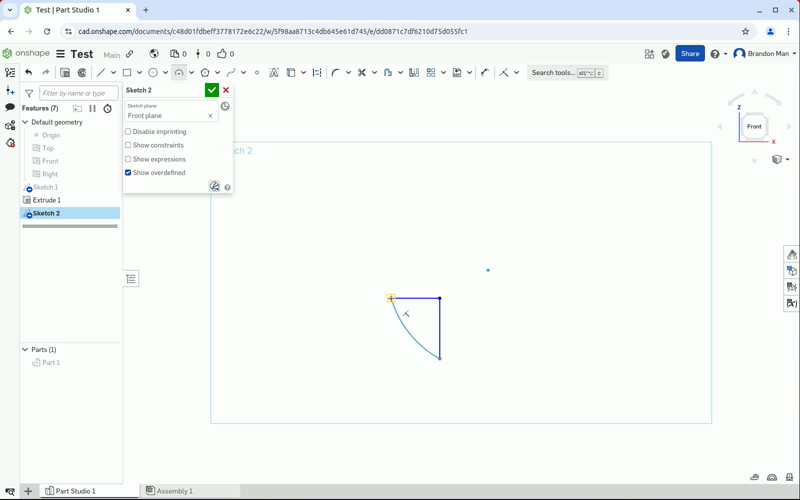
mouse_move(469, 285)
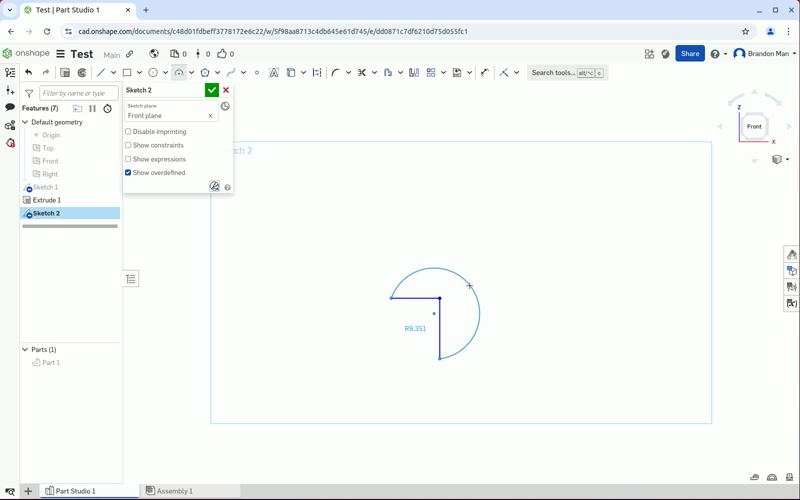
click(469, 285)
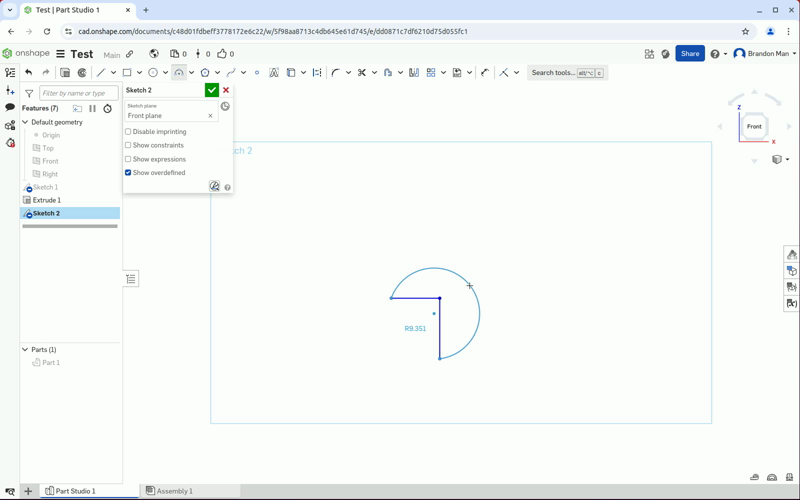
key_up(shift)
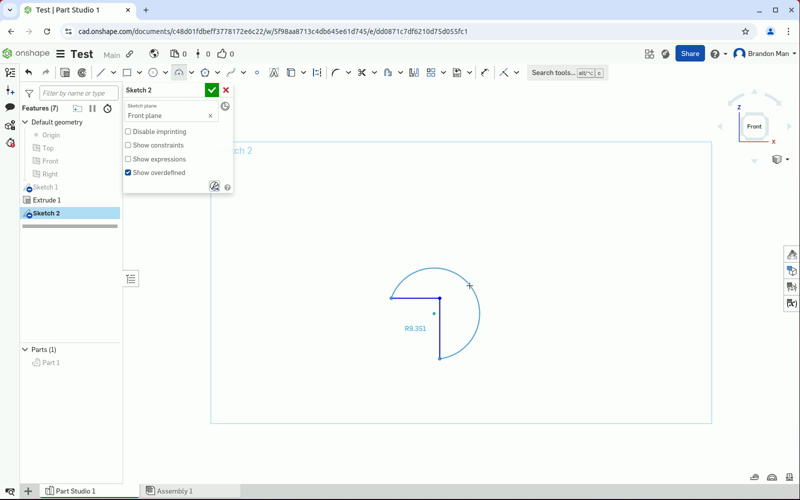
key(esc)
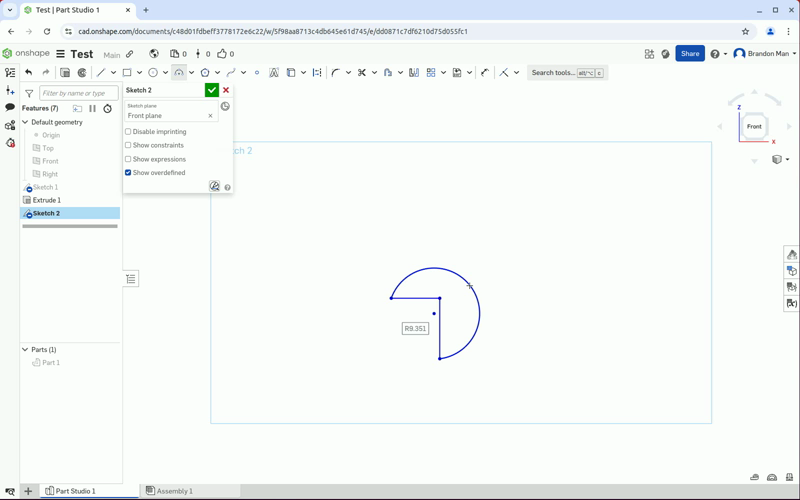
mouse_move(438, 275)
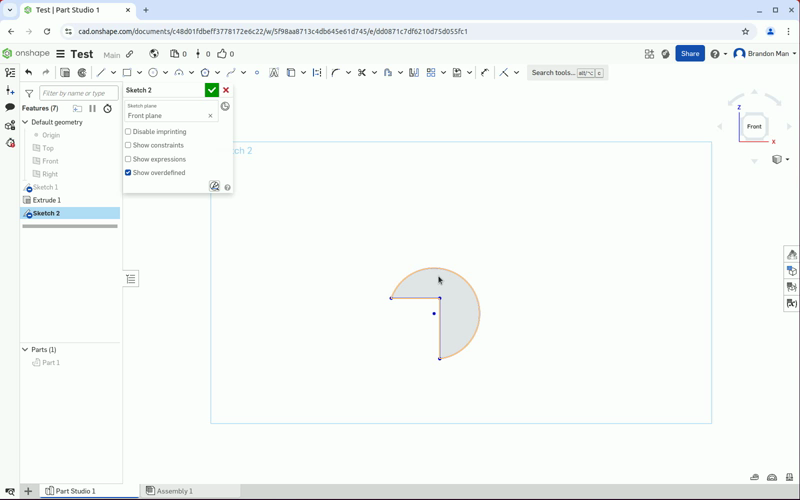
click(438, 275)
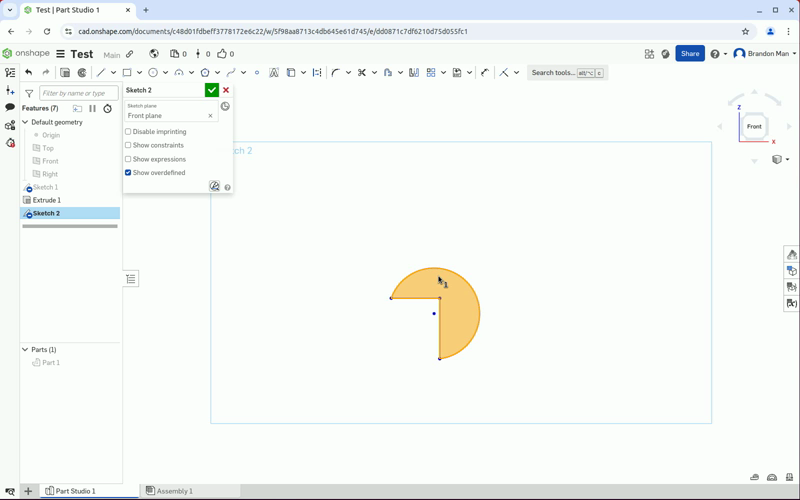
mouse_move(73, 352)
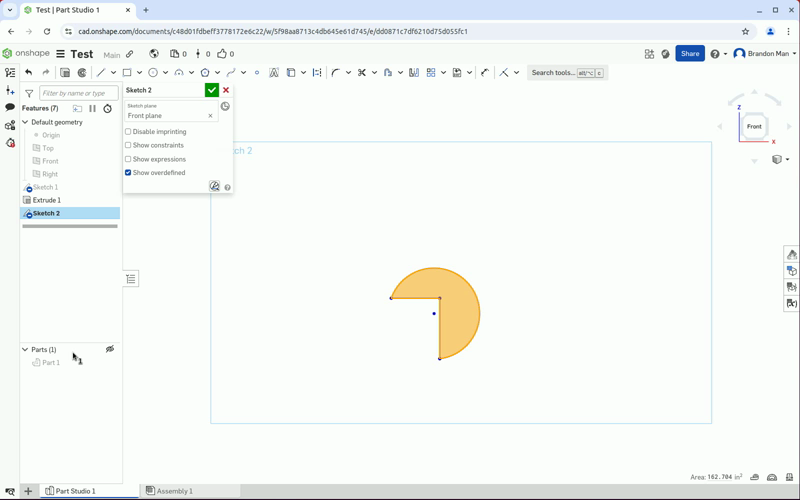
key(shift+y)
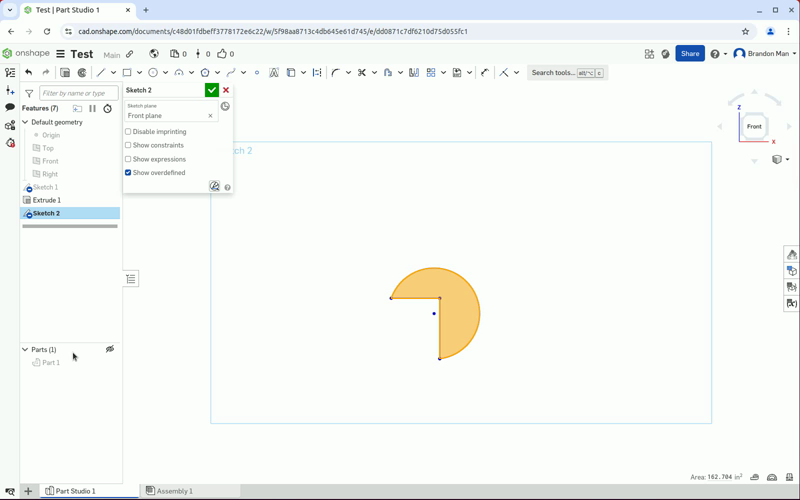
key(shift+e)
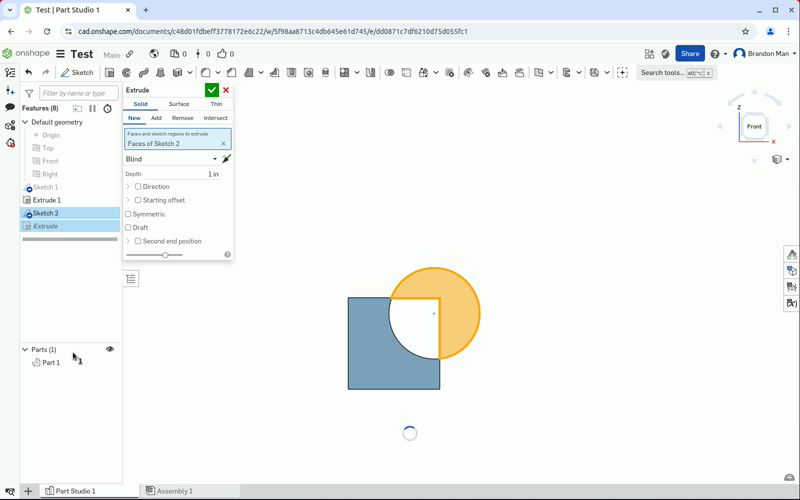
mouse_move(143, 106)
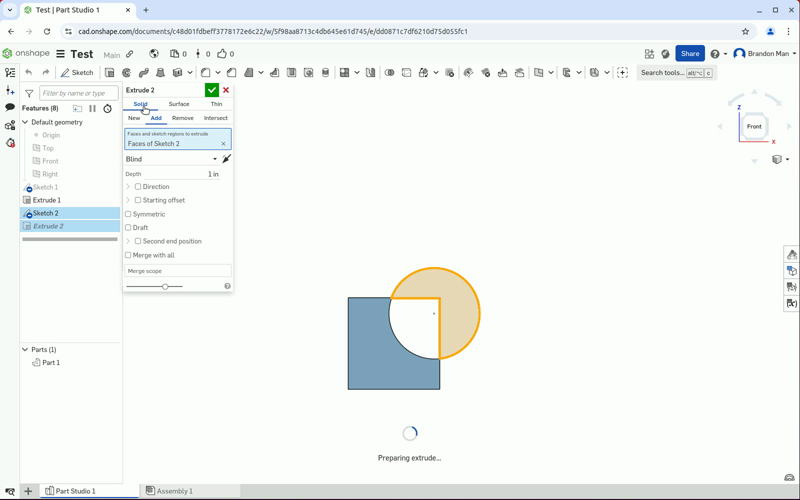
click(143, 106)
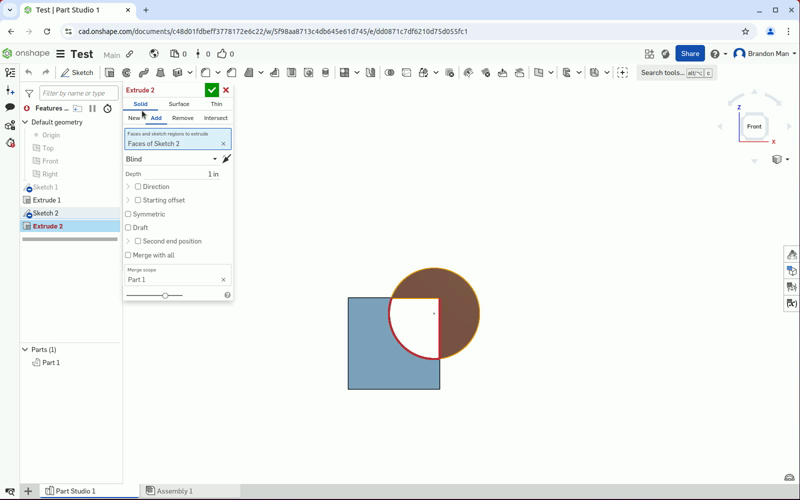
mouse_move(137, 120)
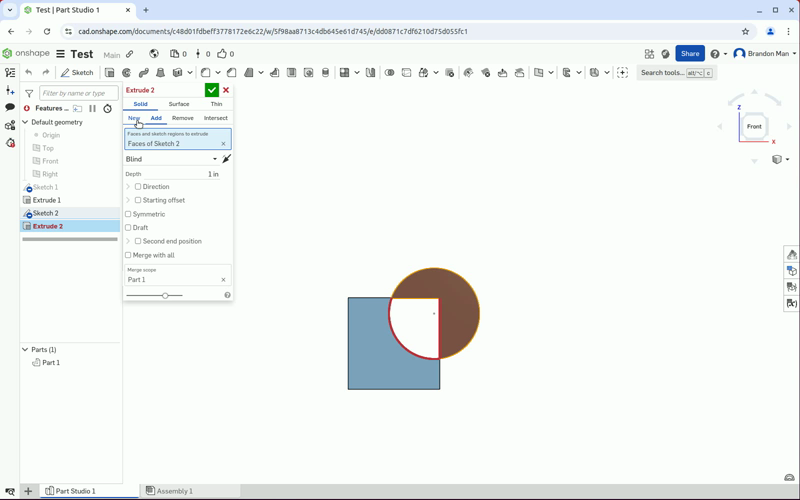
click(137, 120)
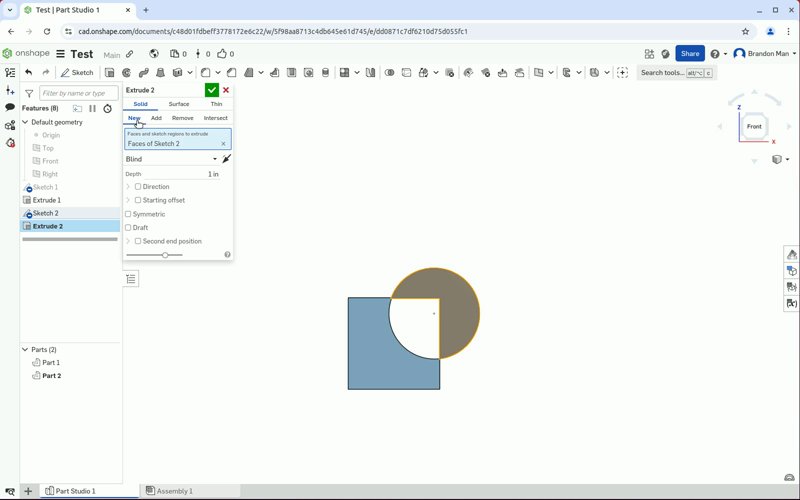
key(tab, 4)
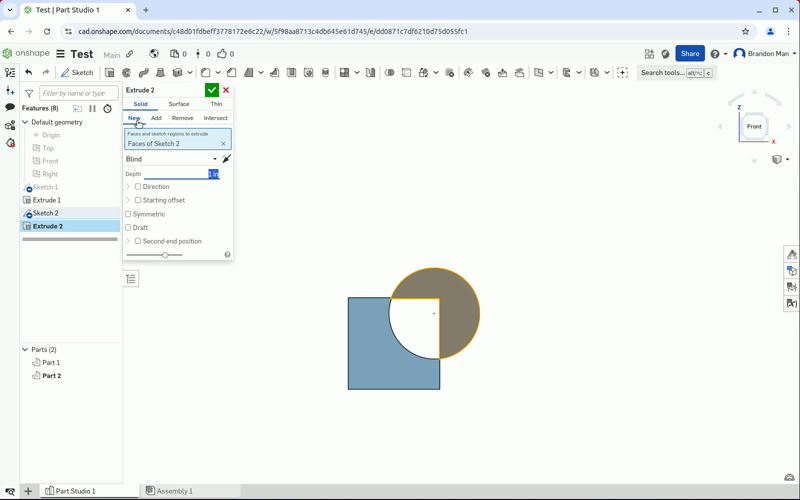
text(9.388)
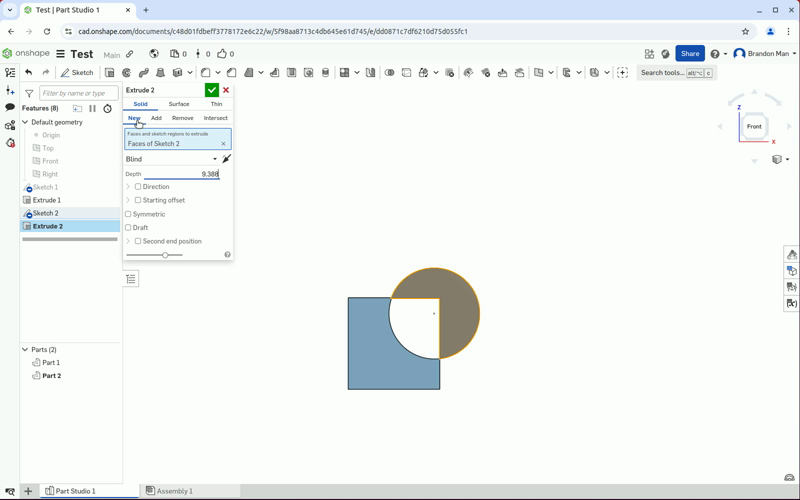
key(enter)
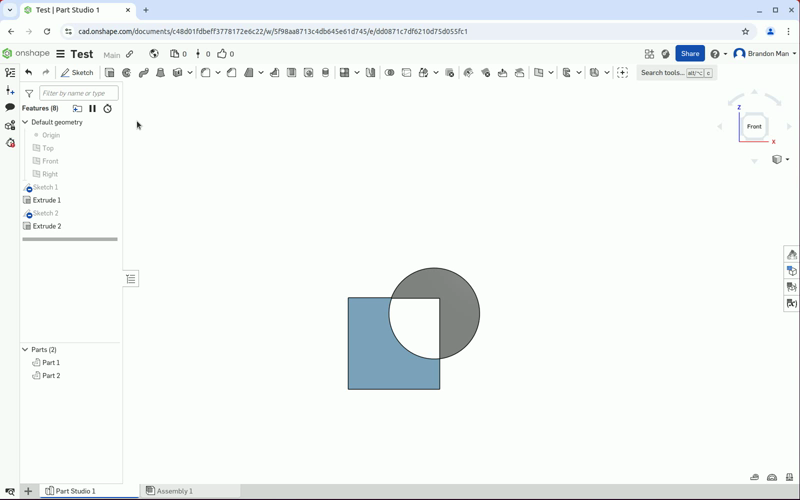
key(shift+h)
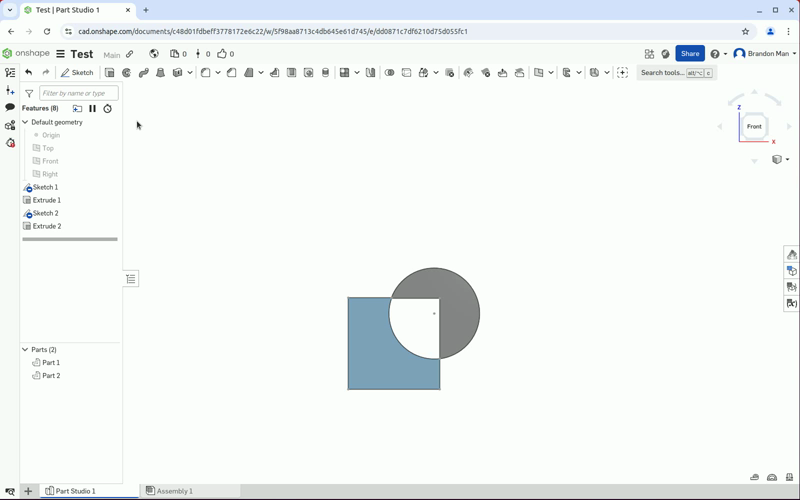
key(shift+h)
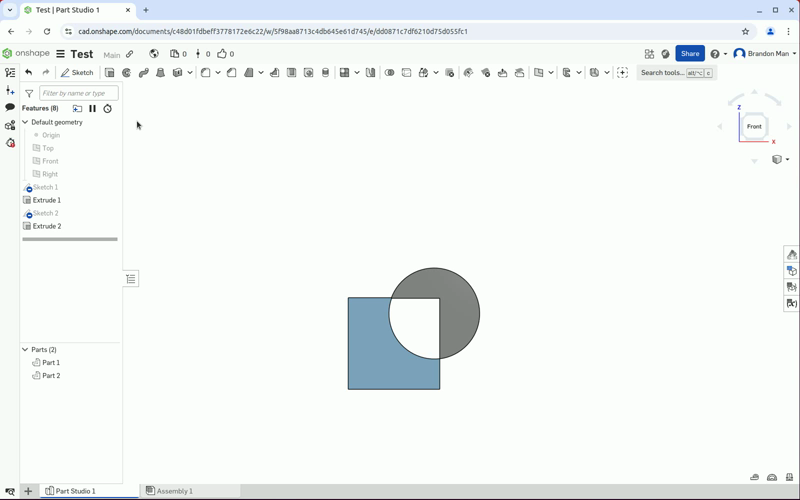
mouse_move(73, 189)
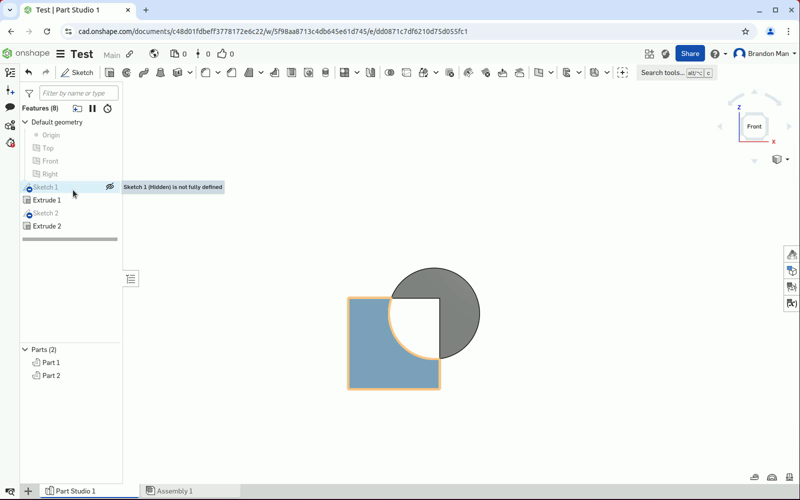
click(73, 189)
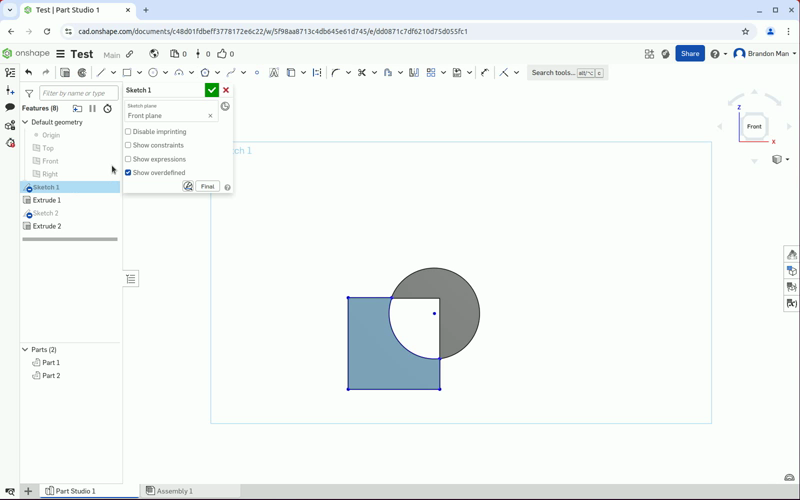
mouse_move(229, 92)
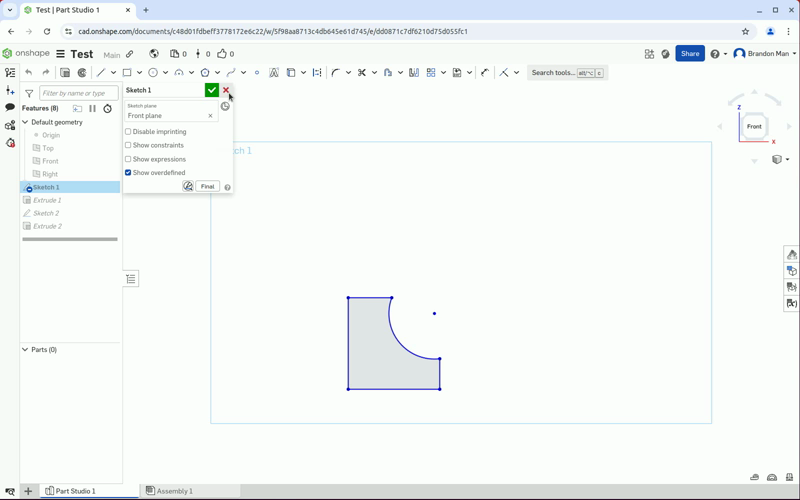
click(229, 92)
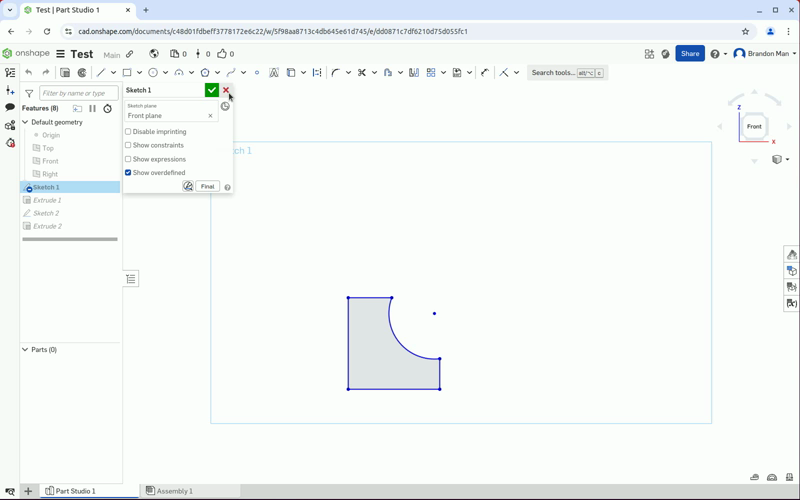
key(shift+s)
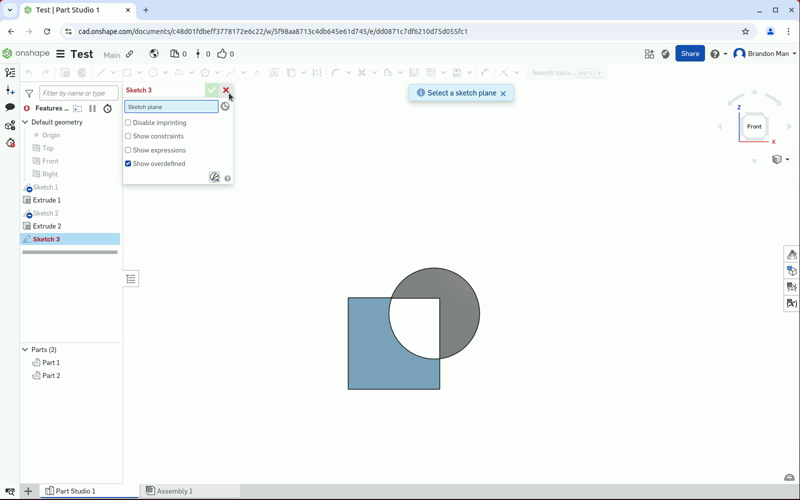
mouse_move(73, 163)
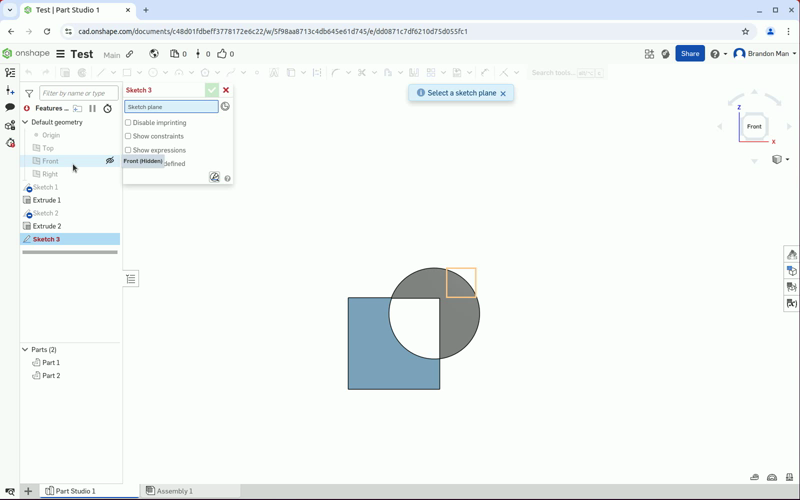
click(73, 163)
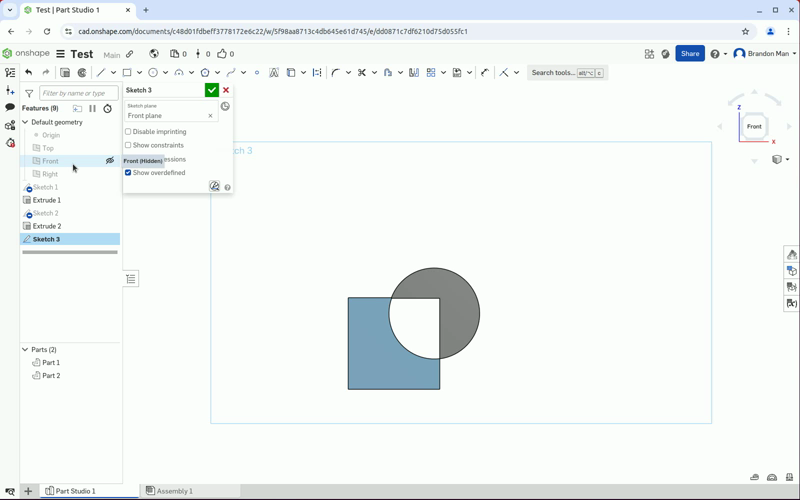
mouse_move(73, 352)
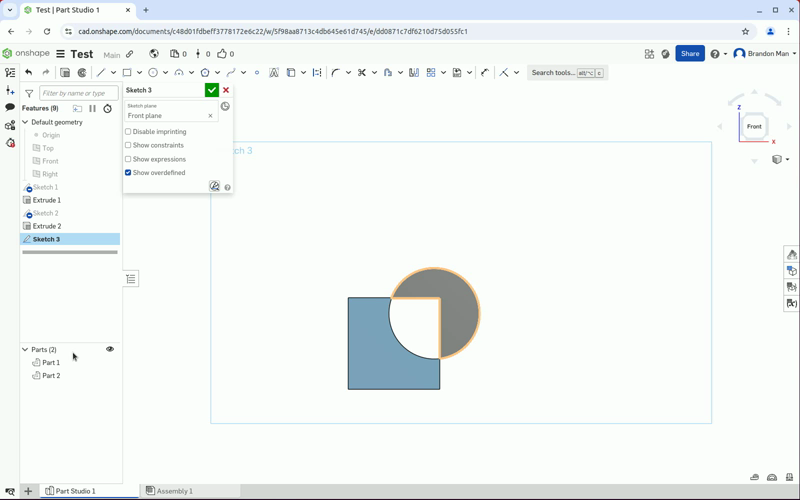
key(y)
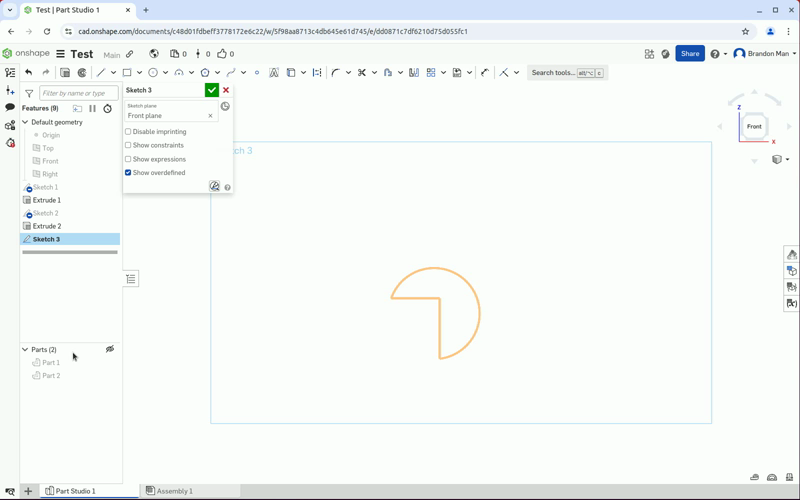
key(a)
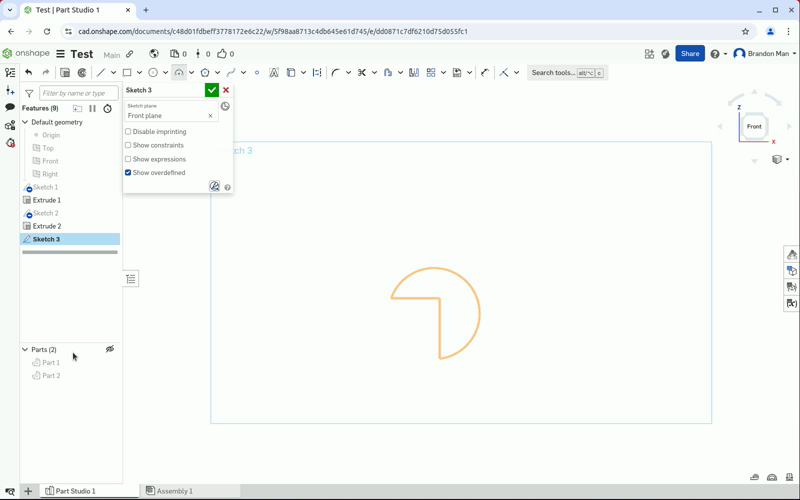
key_down(shift)
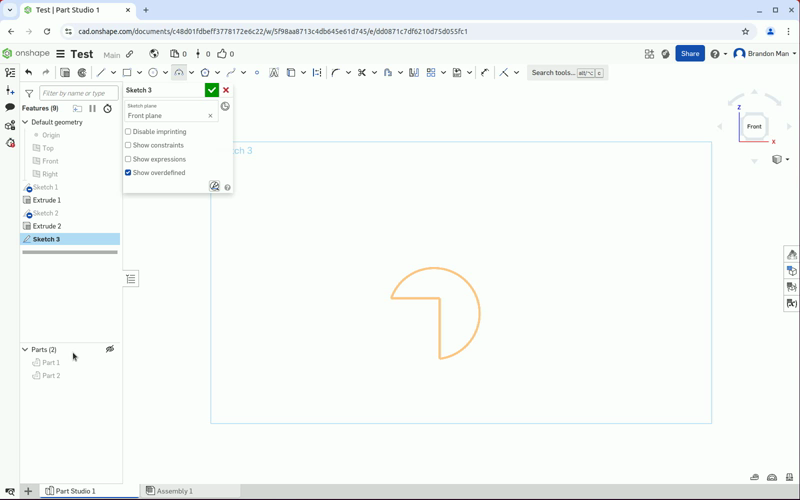
mouse_move(391, 298)
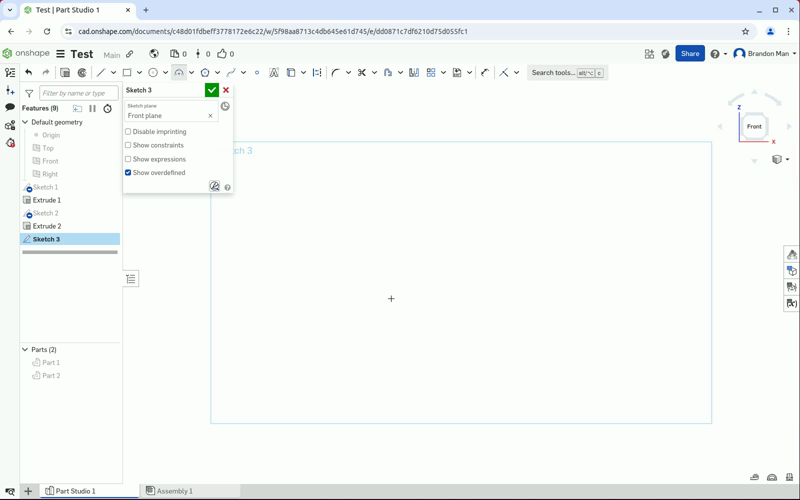
click(391, 298)
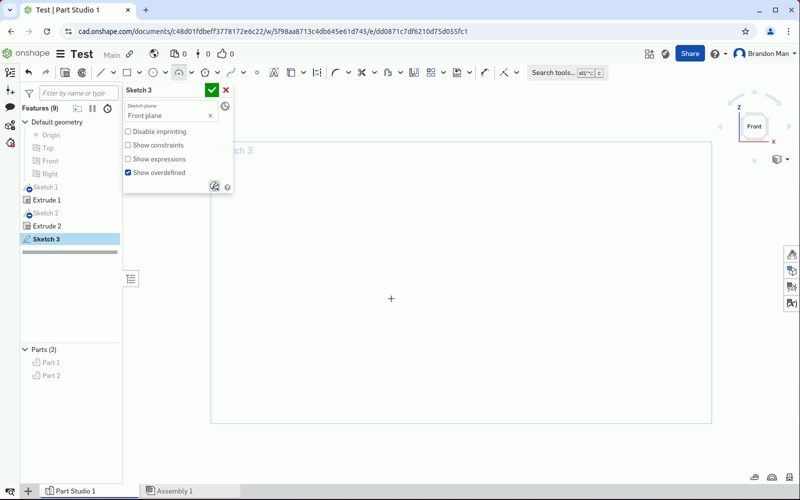
key_up(shift)
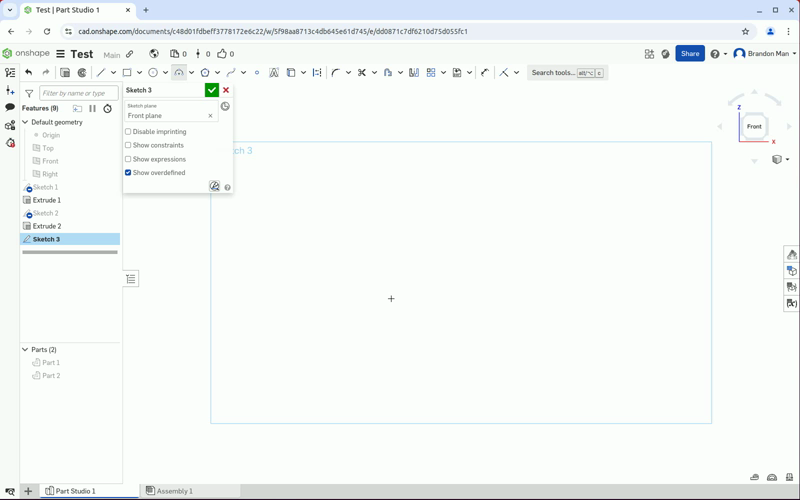
key_down(shift)
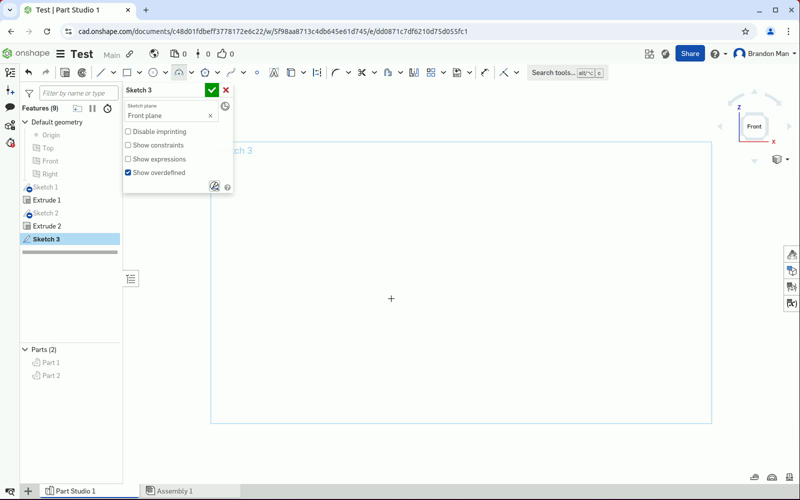
mouse_move(440, 359)
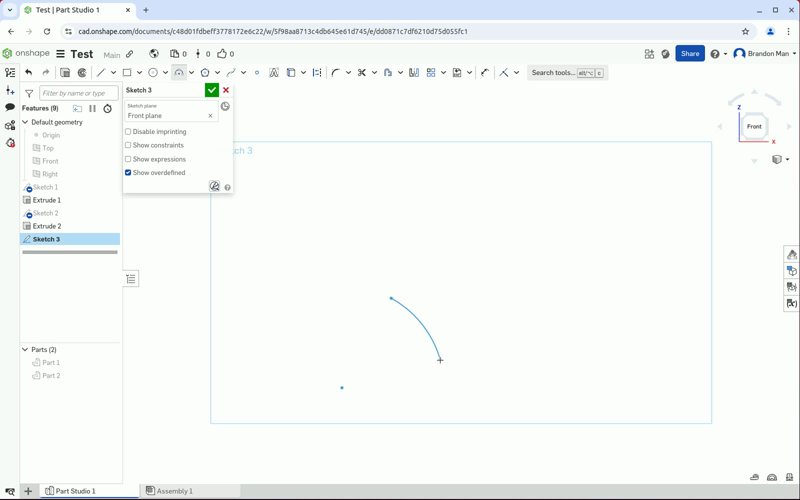
click(440, 359)
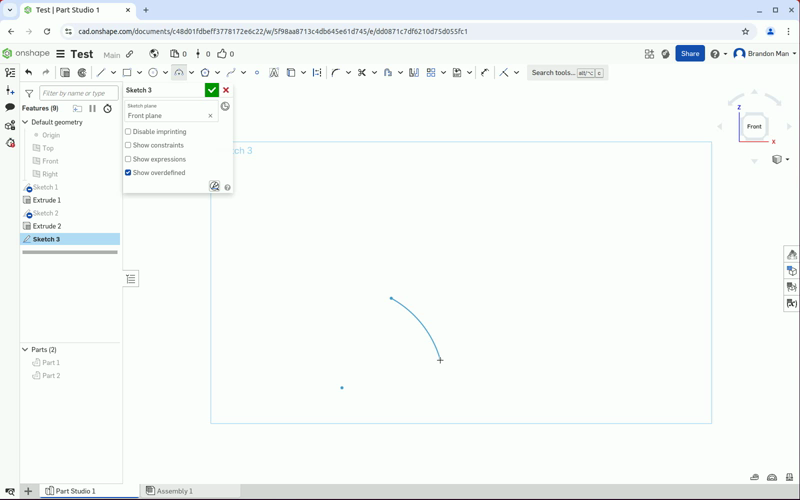
mouse_move(398, 342)
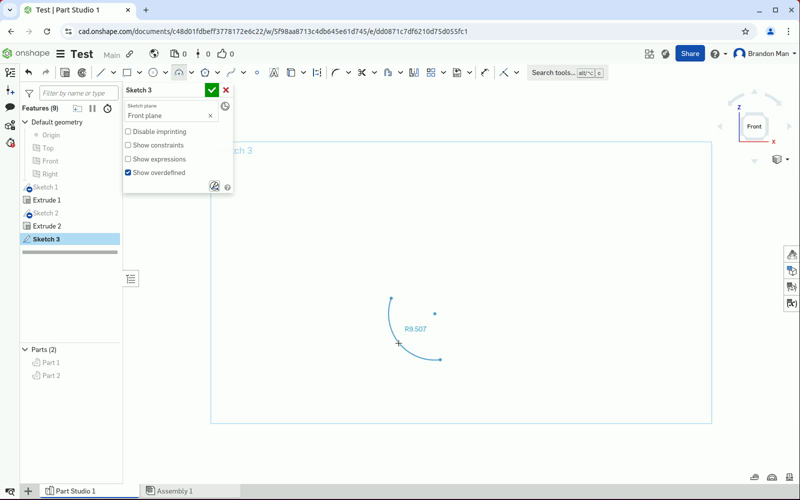
click(398, 342)
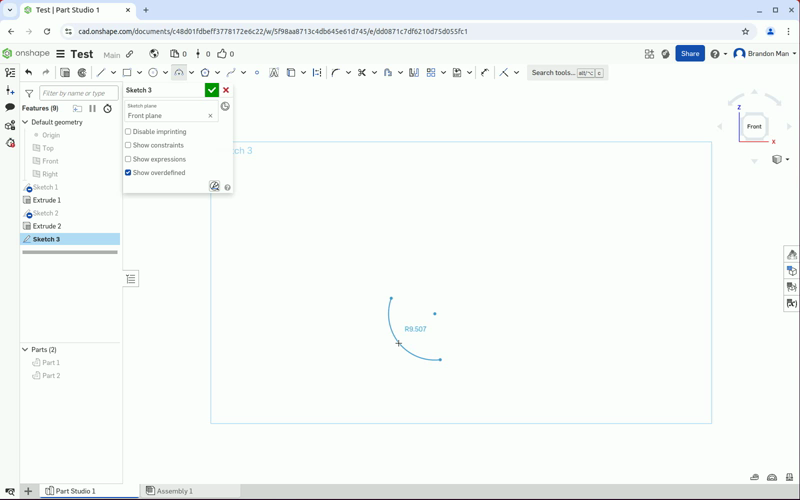
key_up(shift)
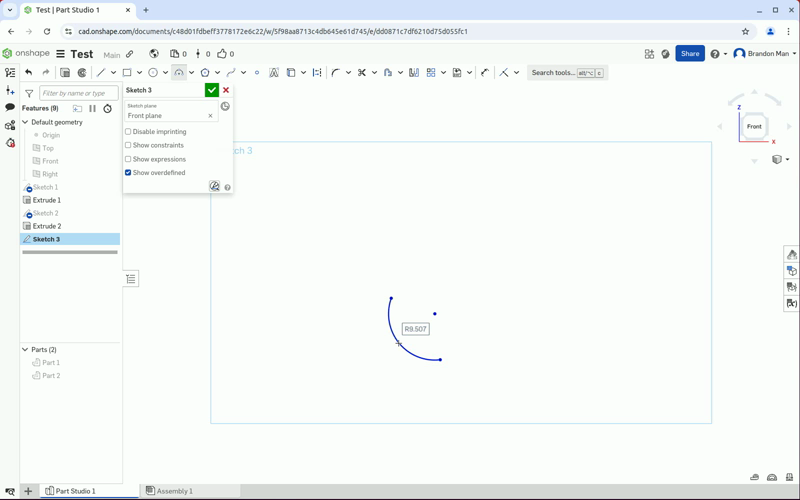
key(esc)
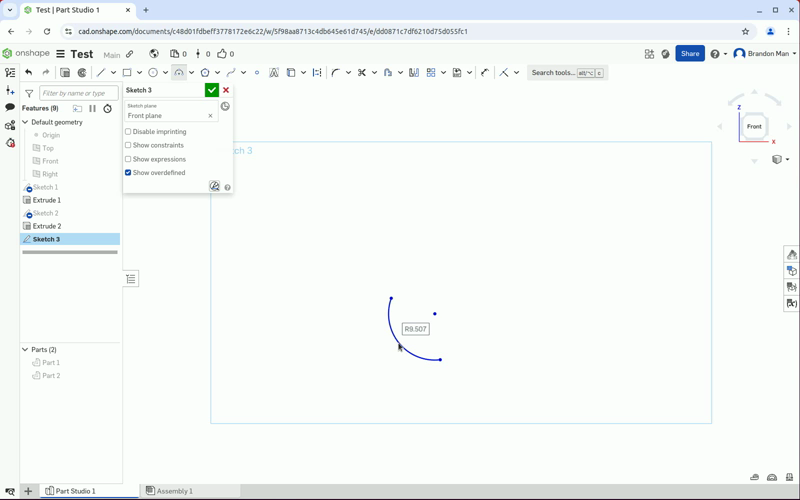
key(l)
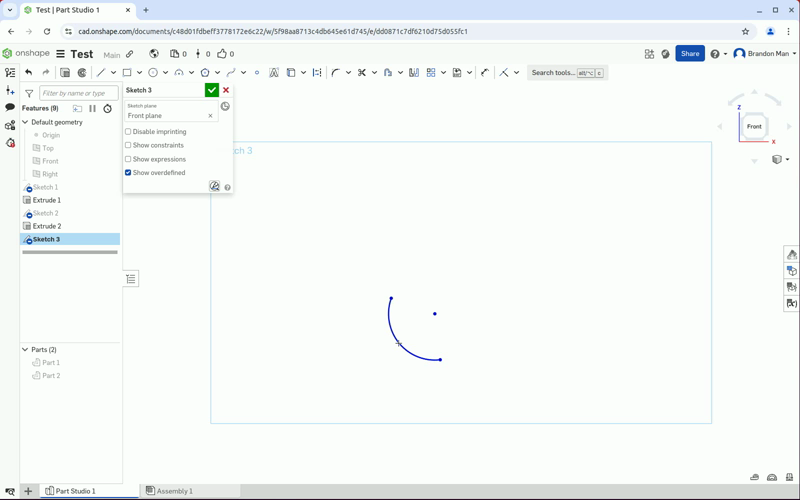
mouse_move(440, 359)
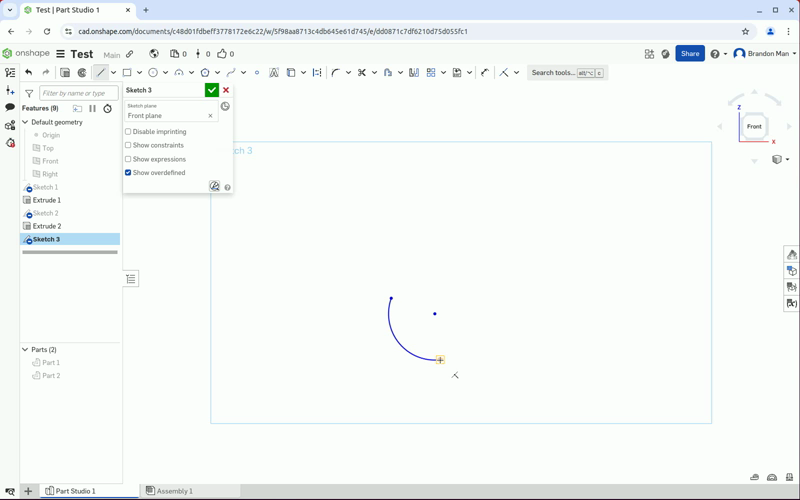
click(440, 359)
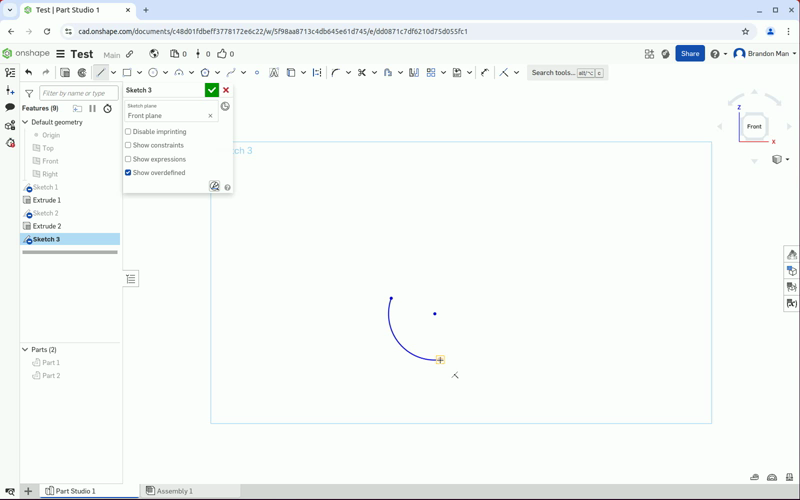
key_down(shift)
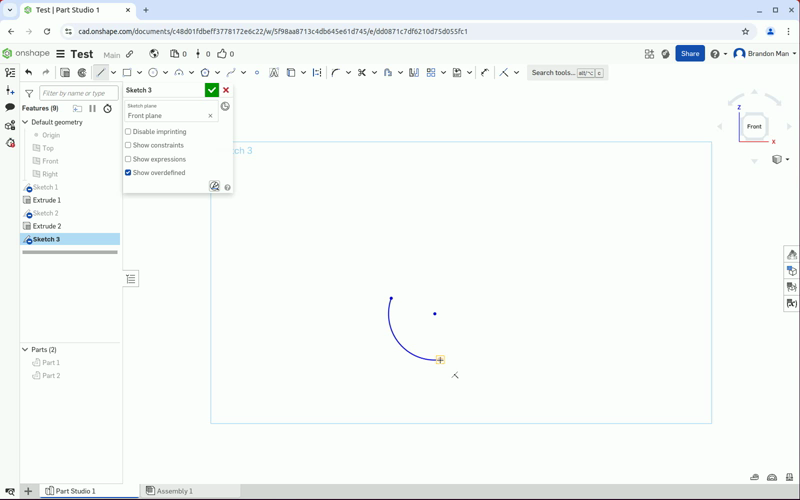
mouse_move(440, 298)
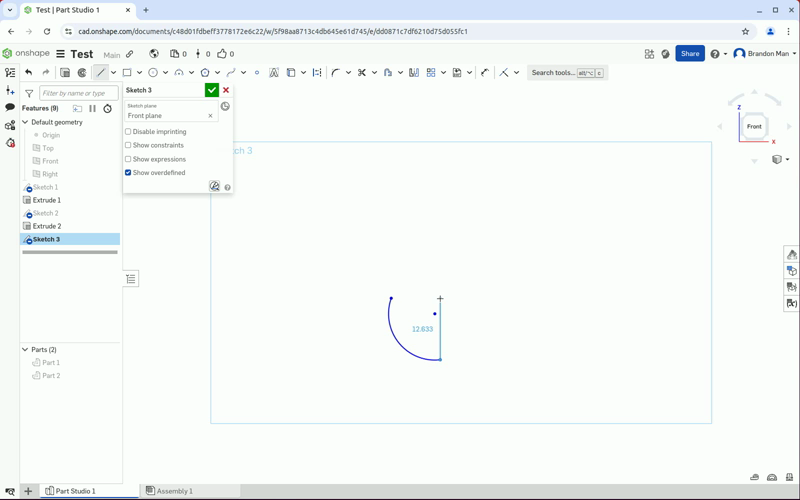
click(440, 298)
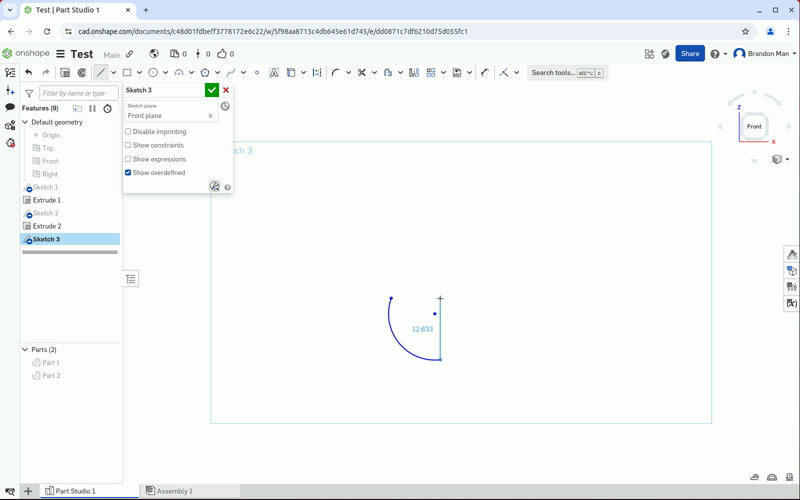
key_up(shift)
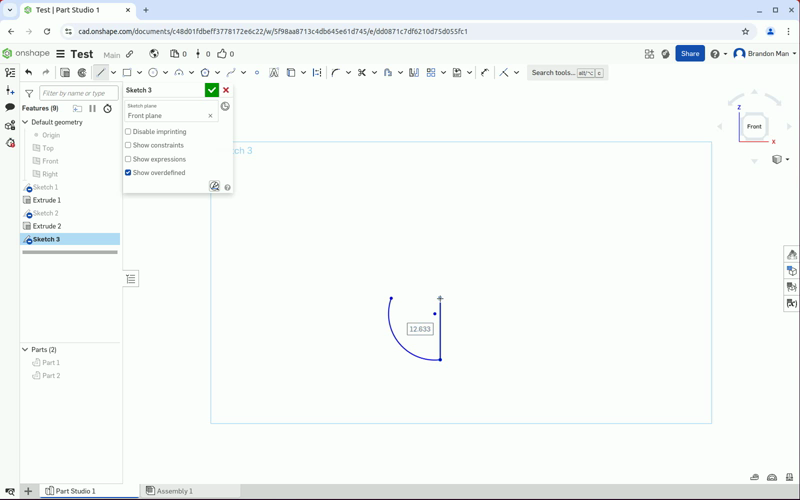
mouse_move(470, 298)
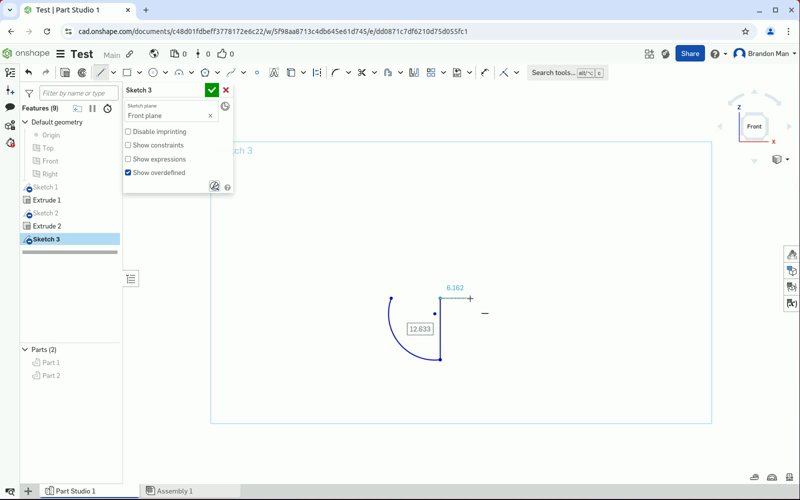
key_down(shift)
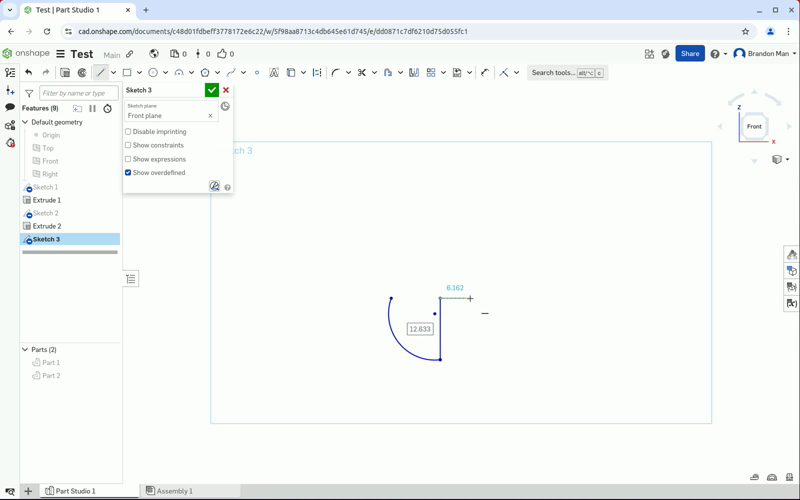
mouse_move(391, 298)
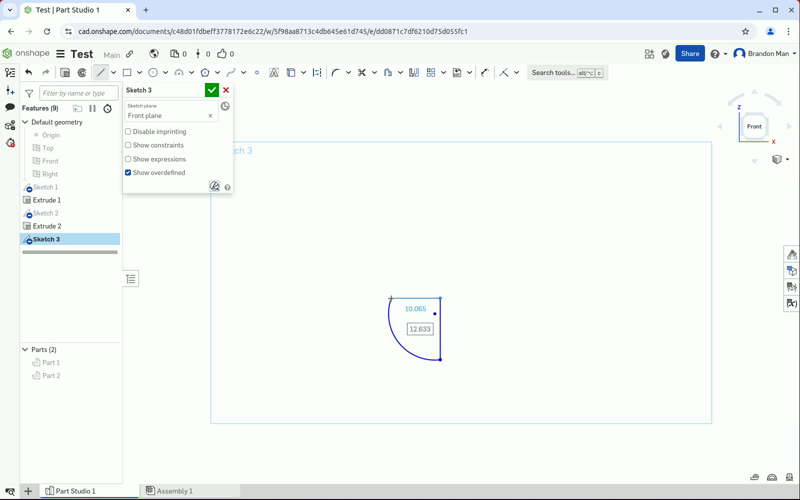
key_up(shift)
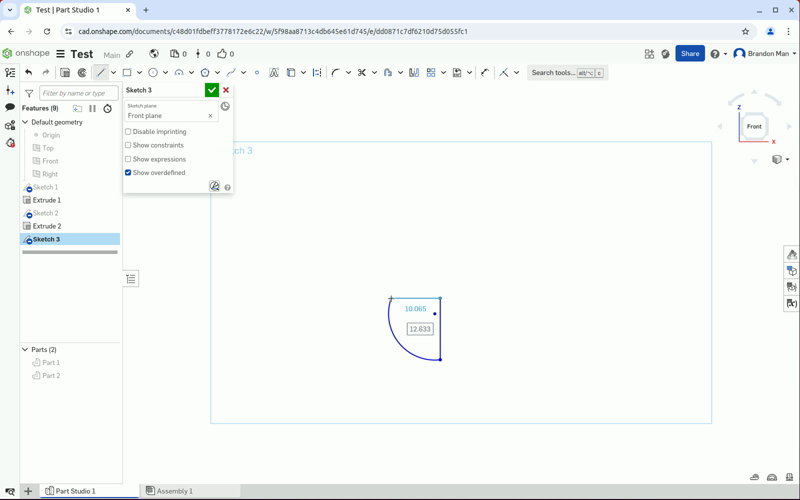
click(391, 298)
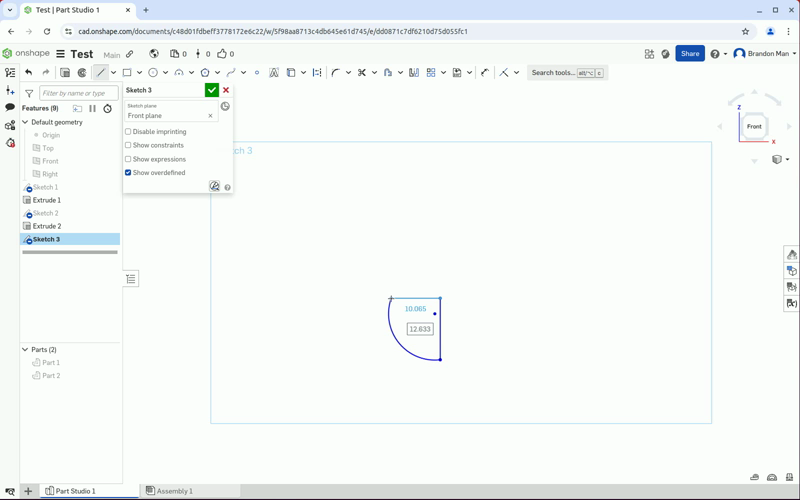
key(esc)
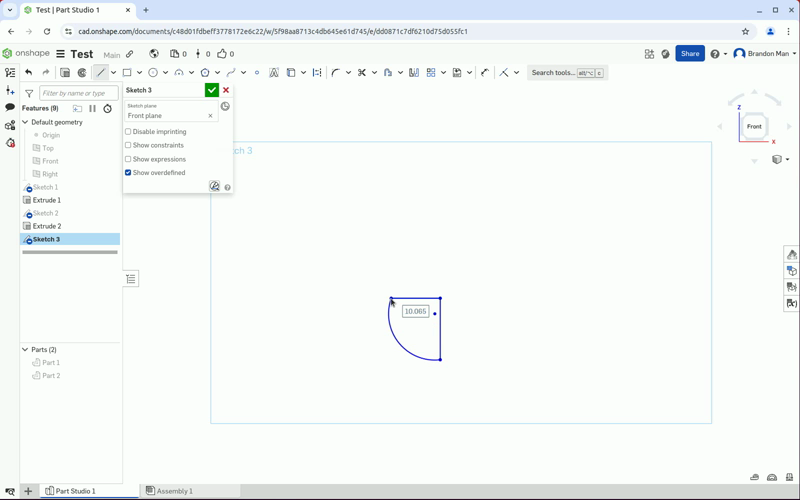
mouse_move(423, 302)
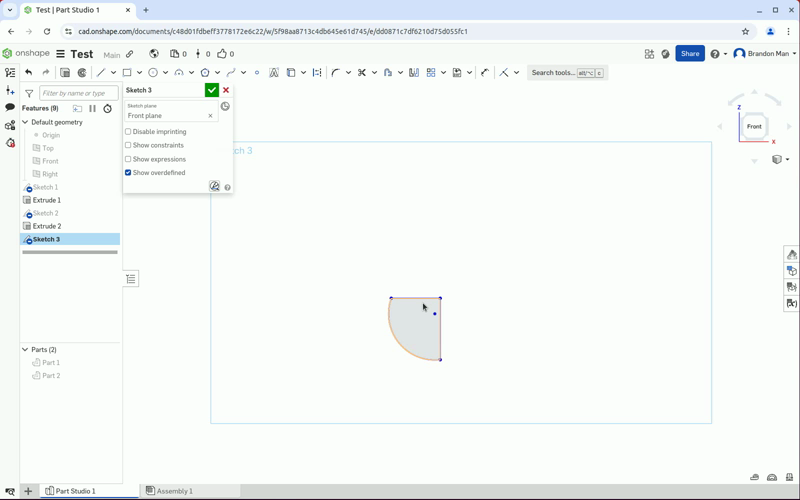
click(423, 302)
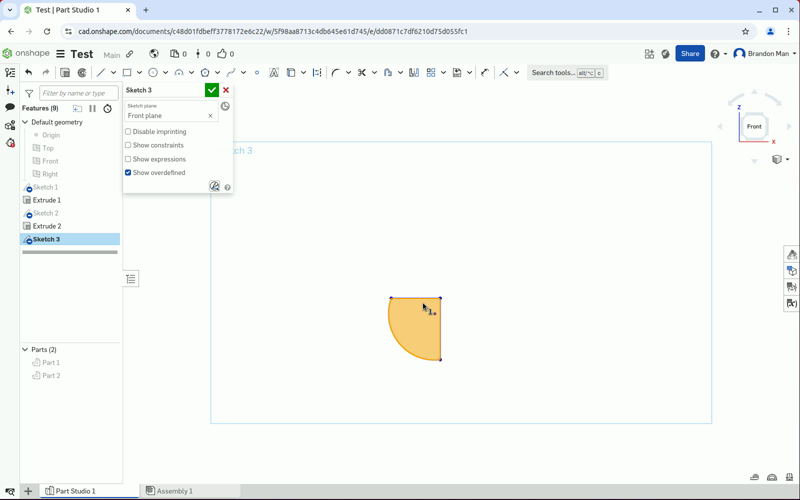
mouse_move(73, 352)
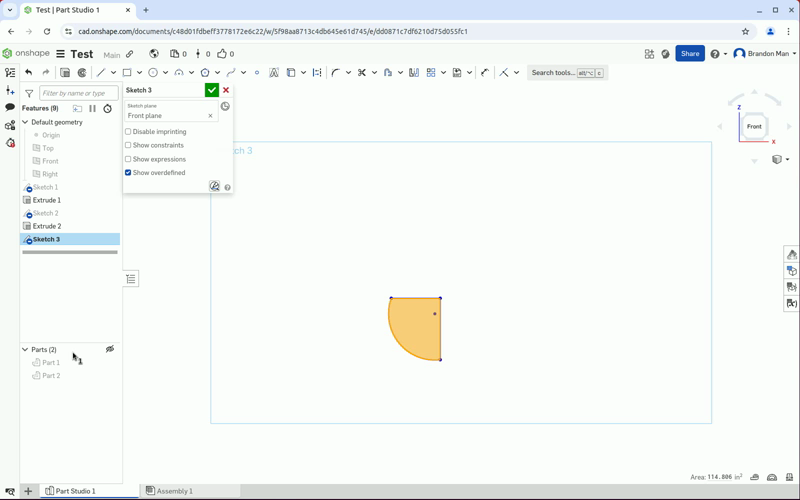
key(shift+y)
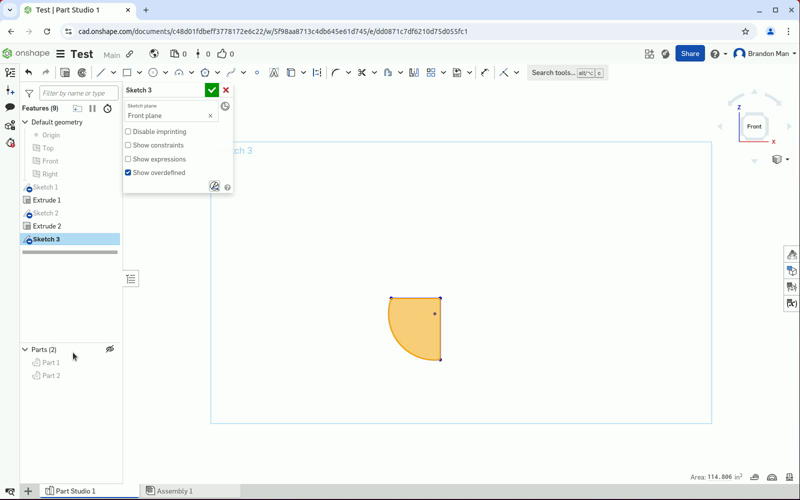
key(shift+e)
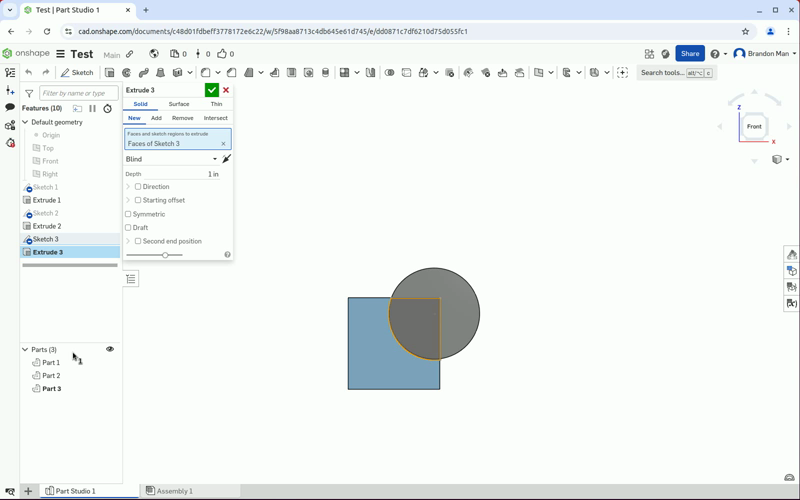
mouse_move(143, 106)
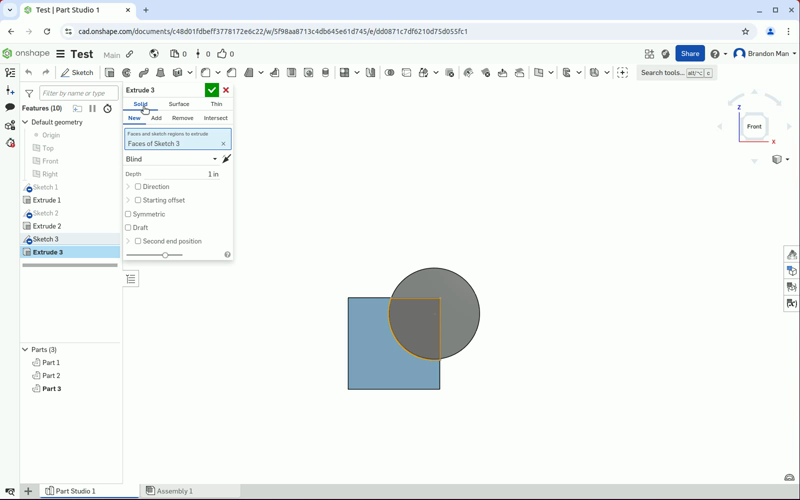
click(143, 106)
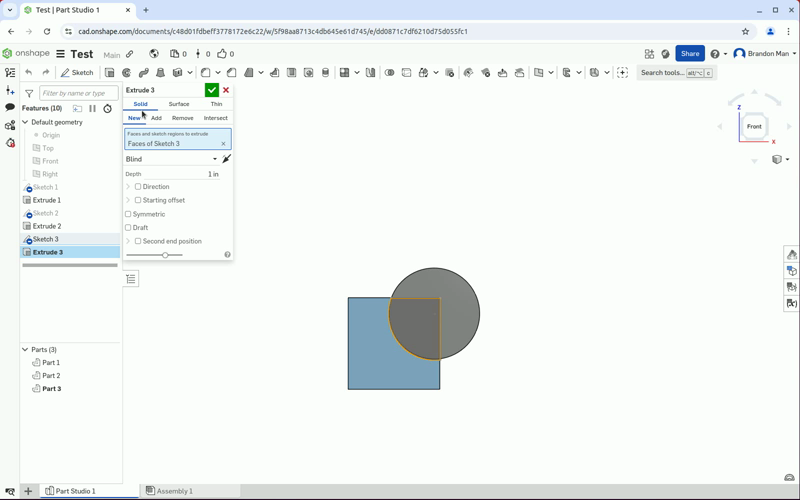
mouse_move(137, 120)
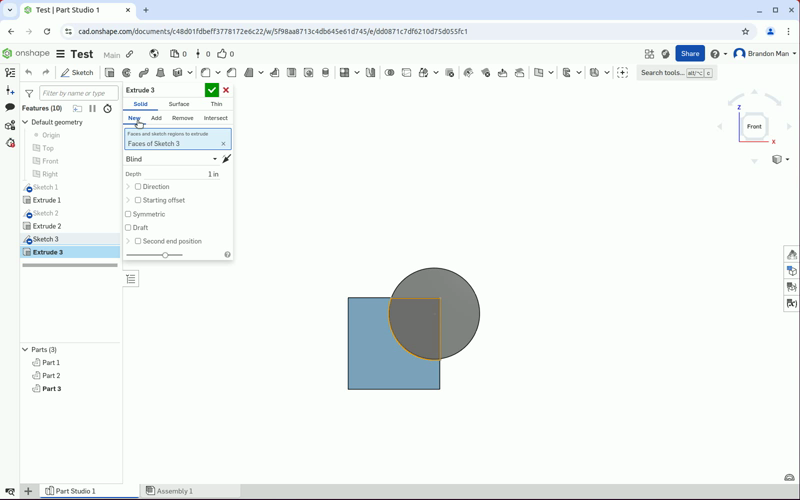
click(137, 120)
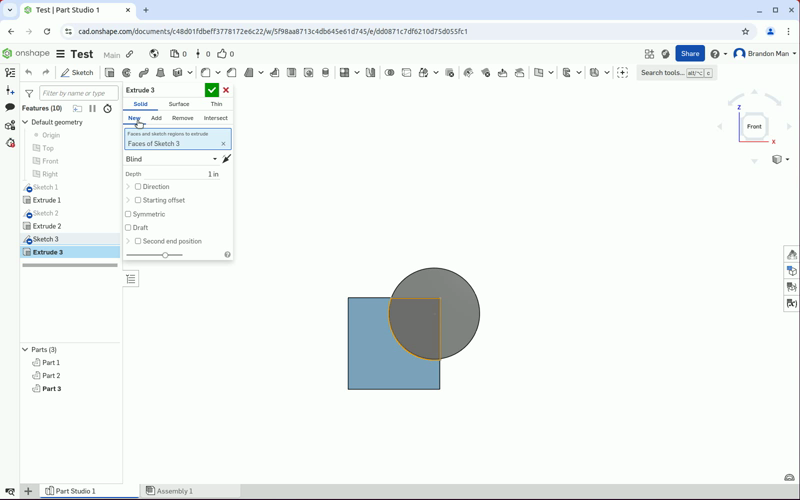
key(tab, 4)
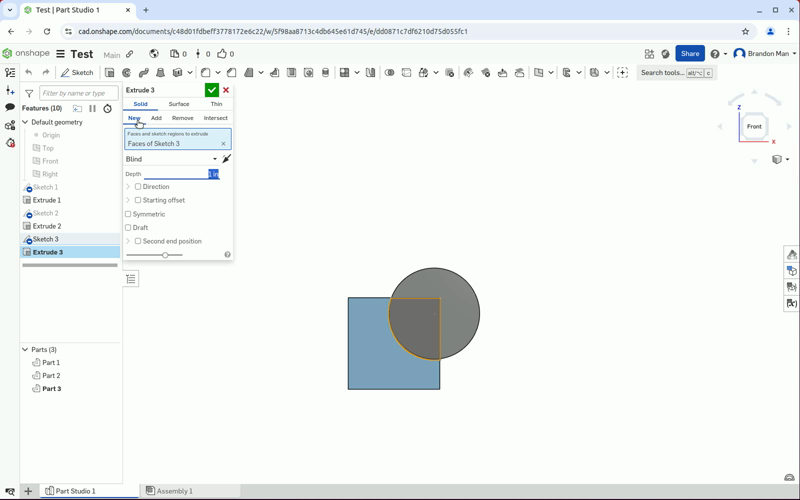
text(9.388)
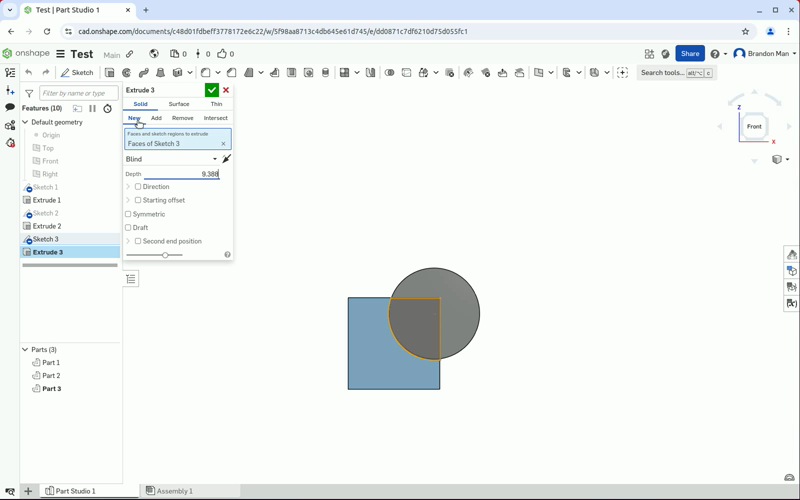
key(enter)
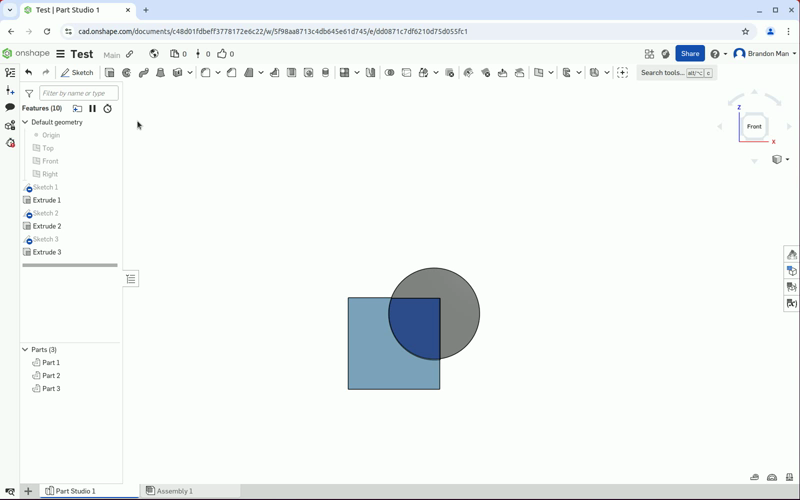
key(shift+h)
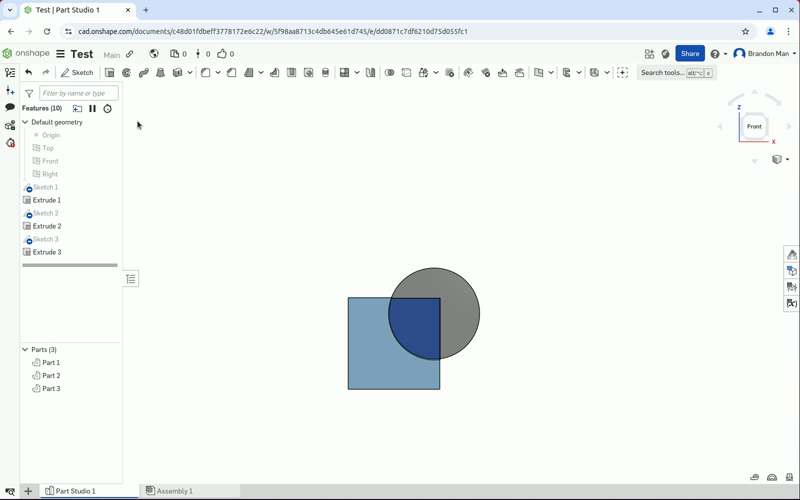
key(shift+h)
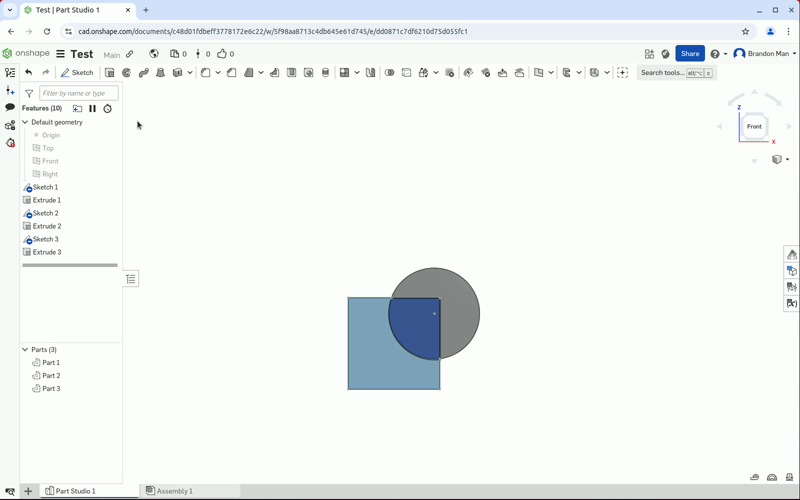
key(shift+7)
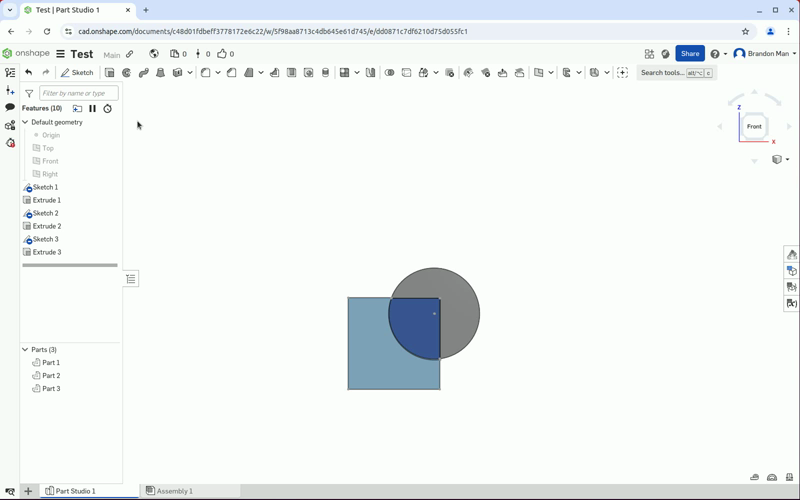
key(left, 2)
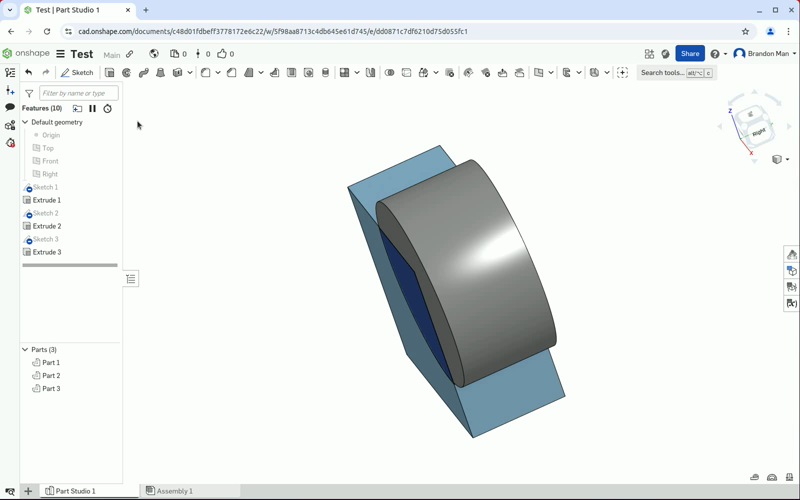
key(down, 2)
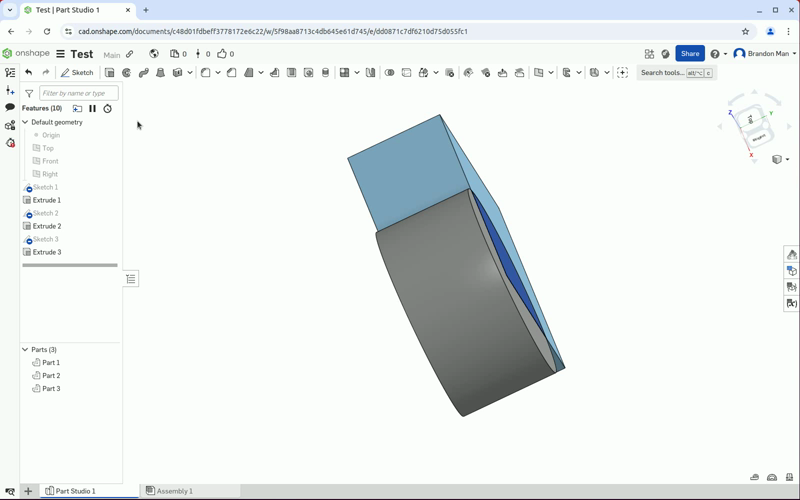
key(up, 2)
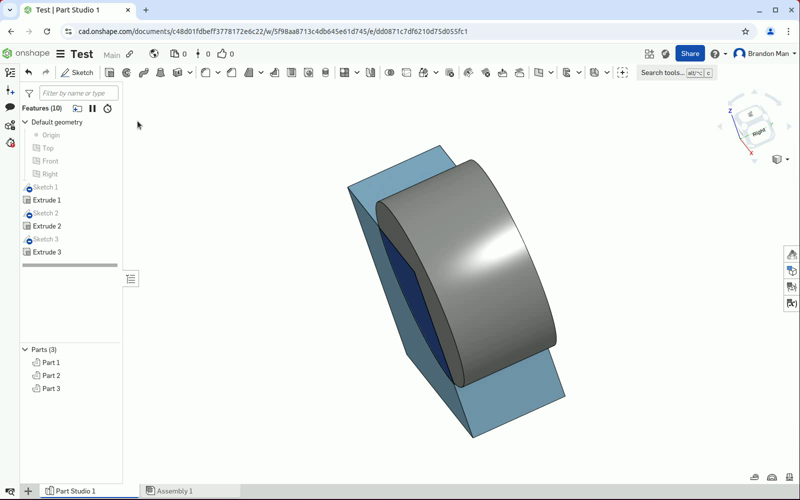
key(right, 2)
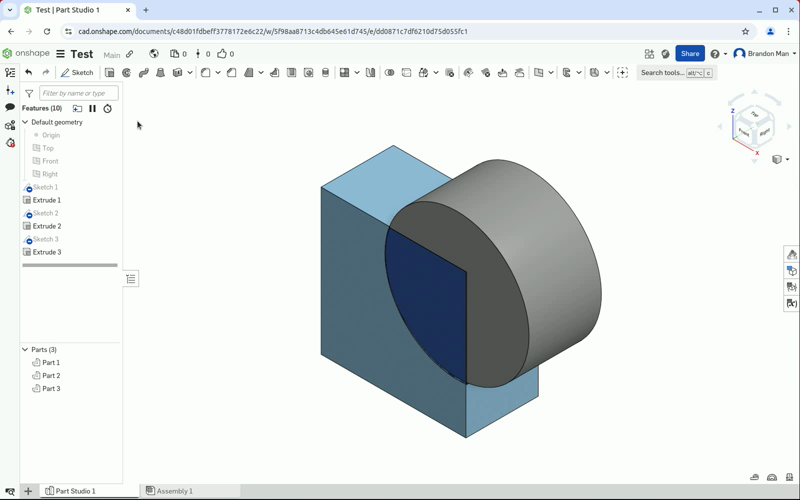
mouse_move(73, 189)
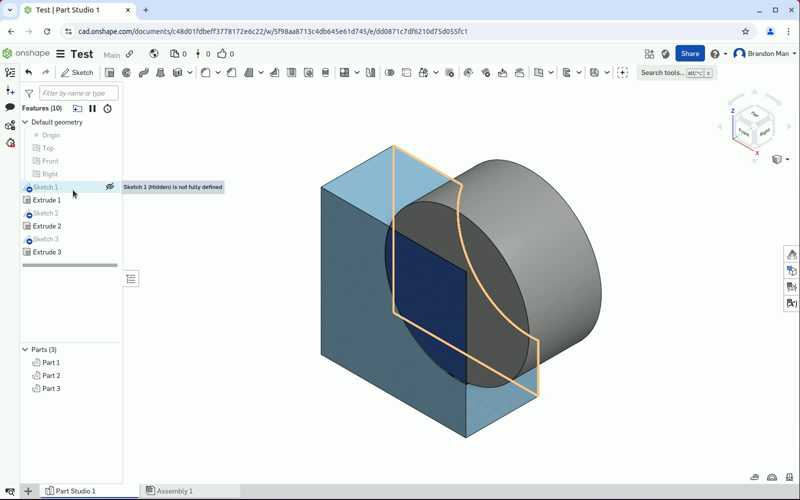
click(73, 189)